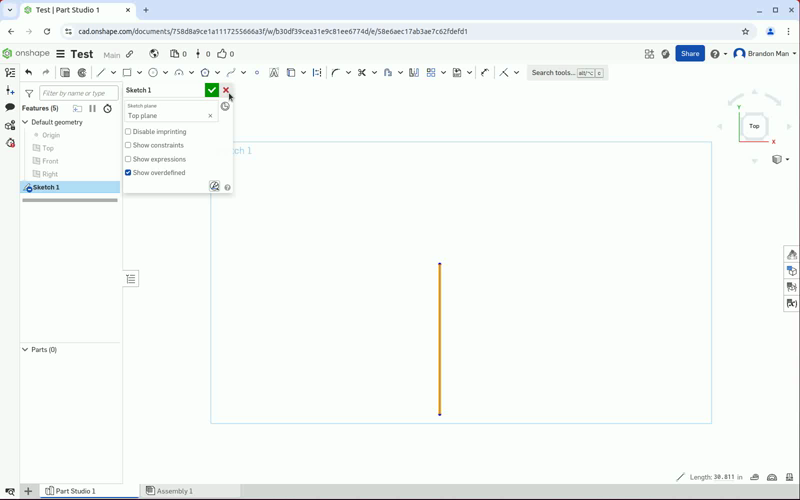
key(shift+h)
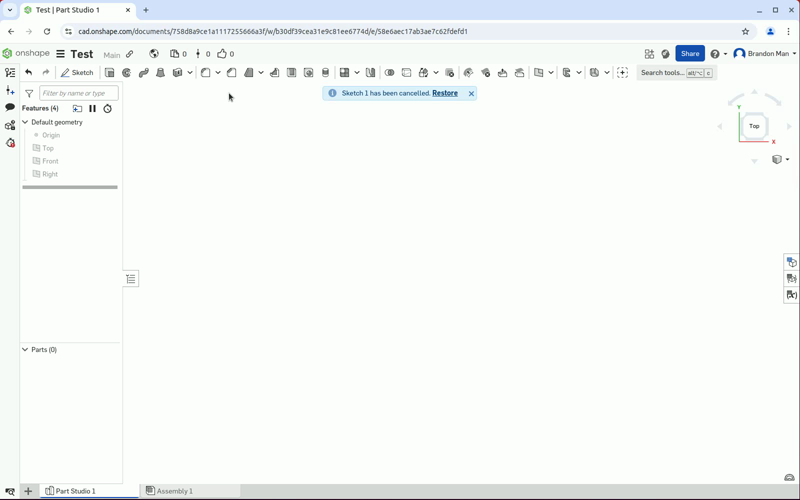
mouse_move(73, 352)
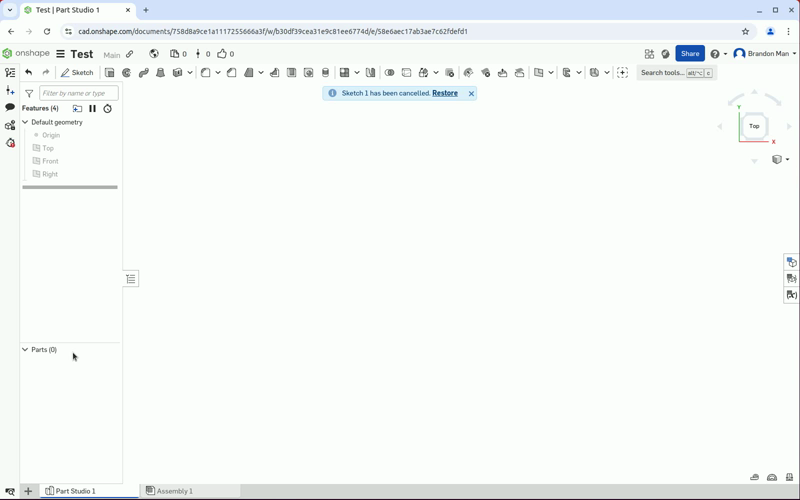
key(y)
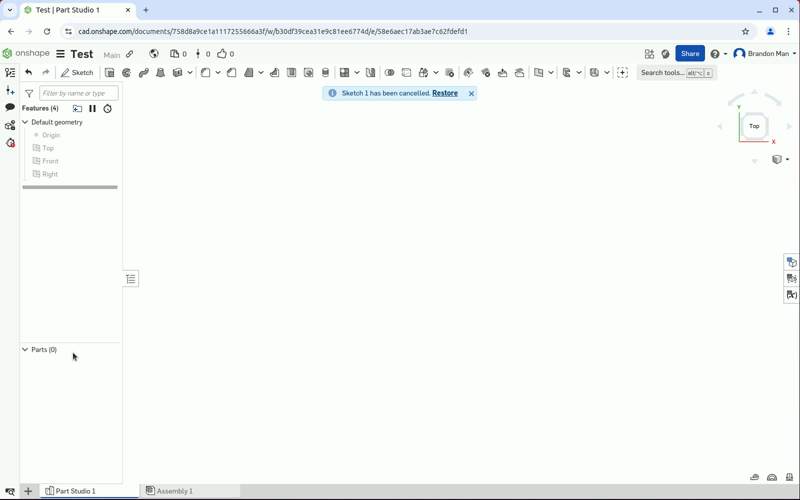
key(shift+p)
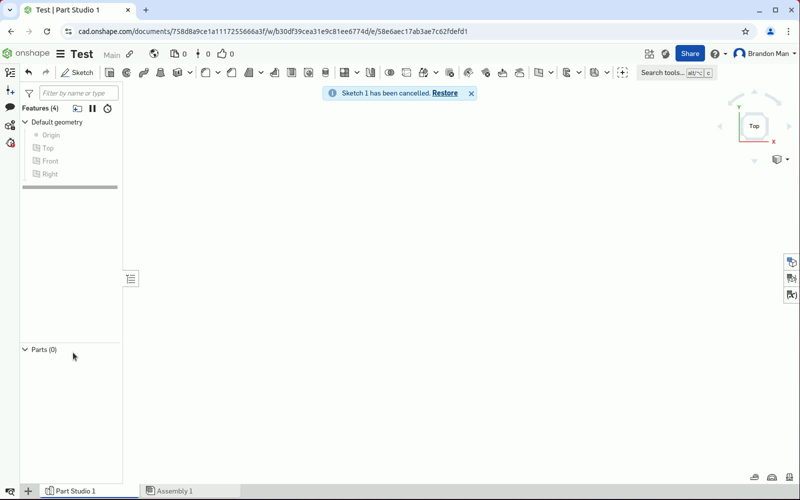
key(space)
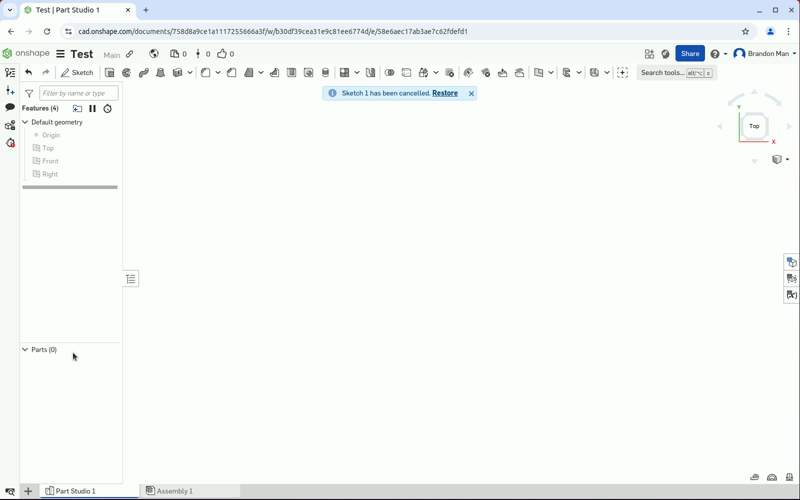
key_down(shift)
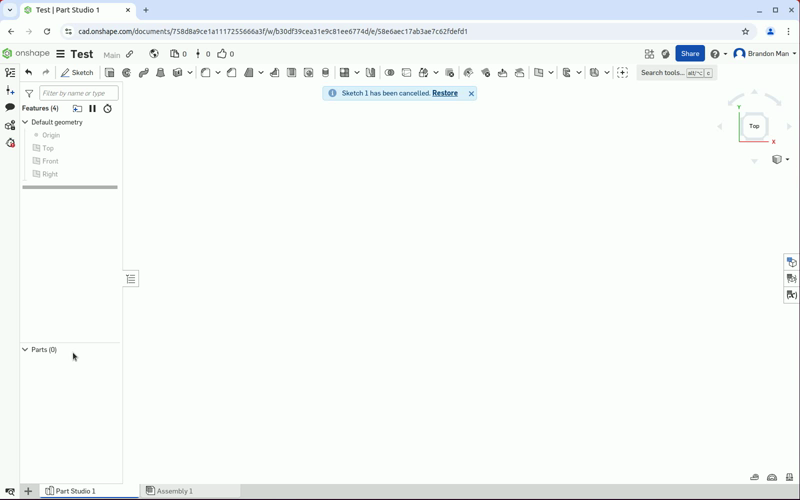
key(up)
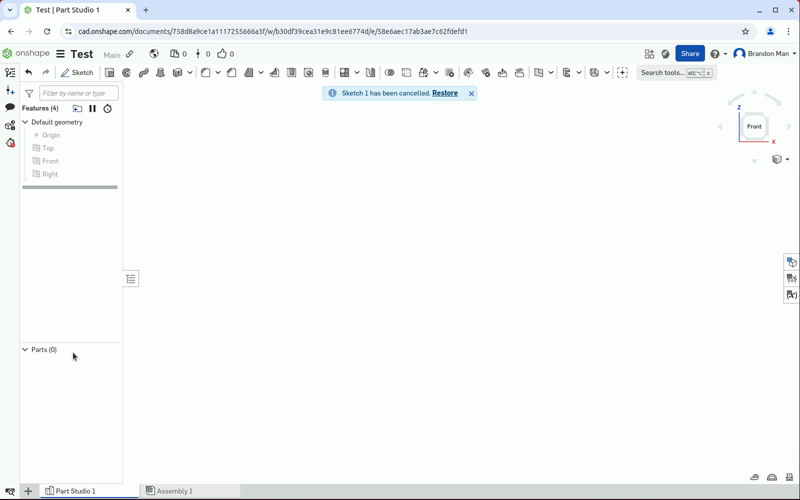
key_up(shift)
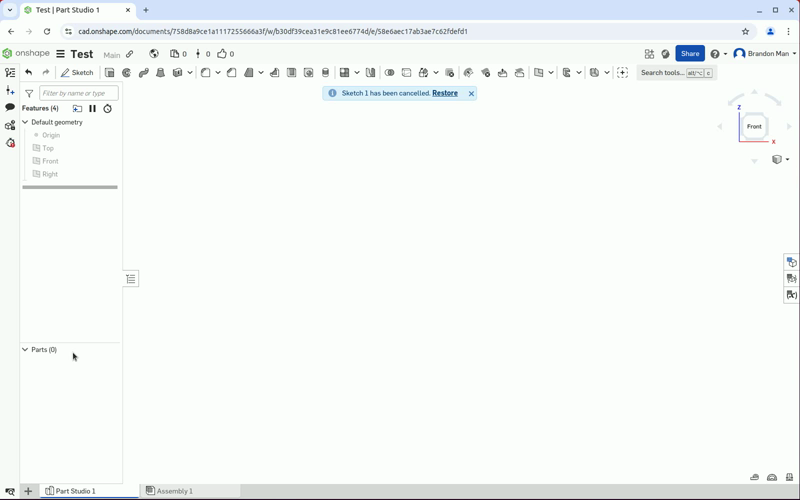
mouse_move(73, 352)
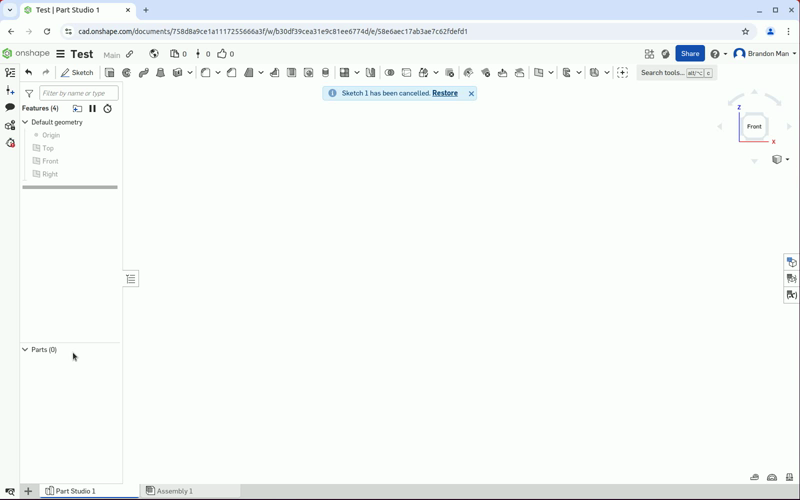
key(shift+y)
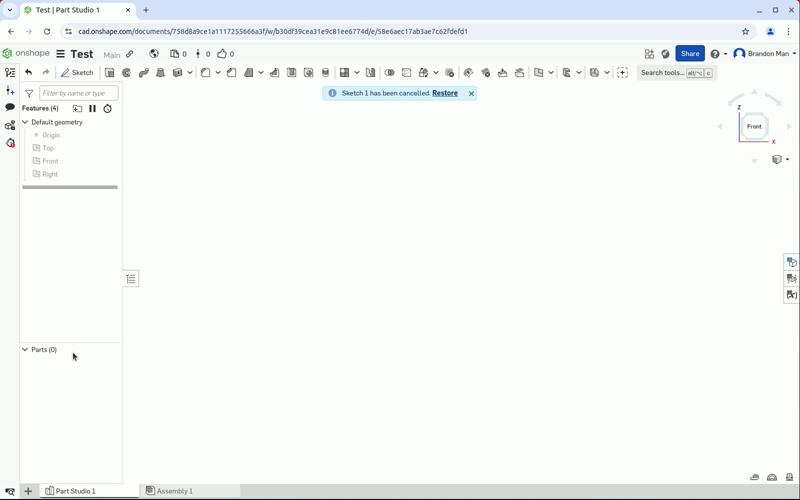
key(shift+s)
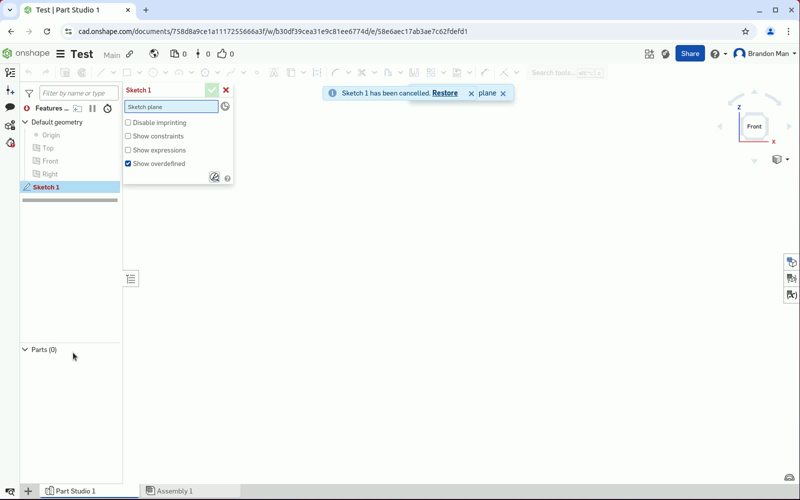
mouse_move(73, 163)
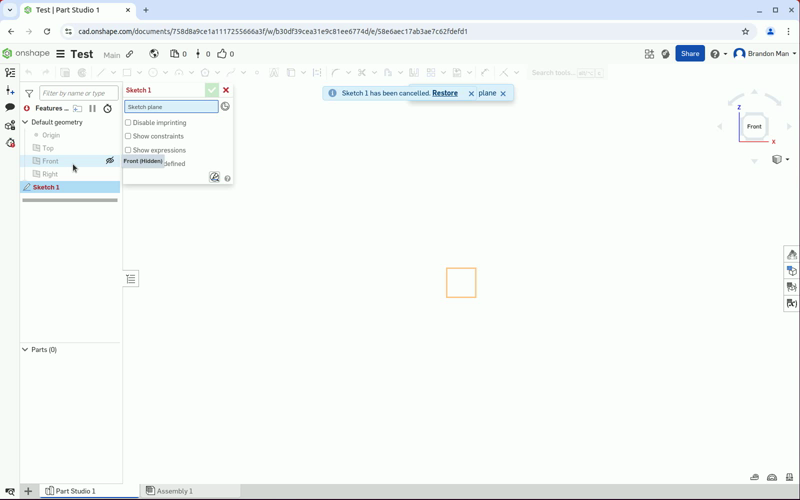
click(73, 163)
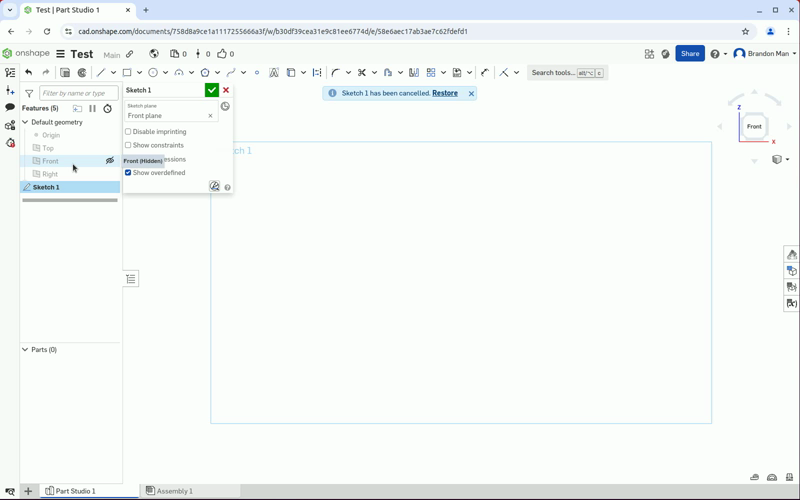
mouse_move(73, 352)
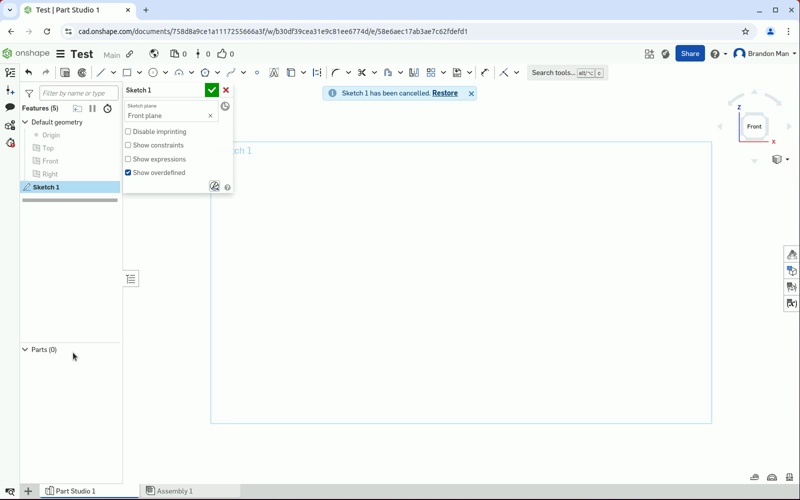
key(y)
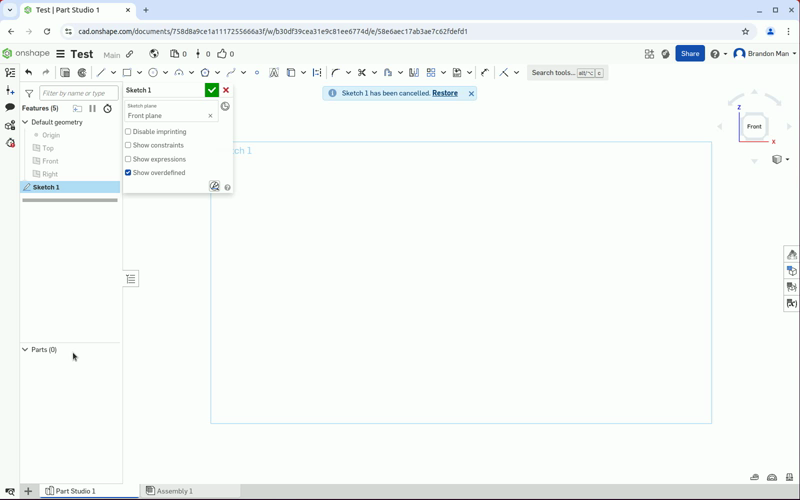
key(l)
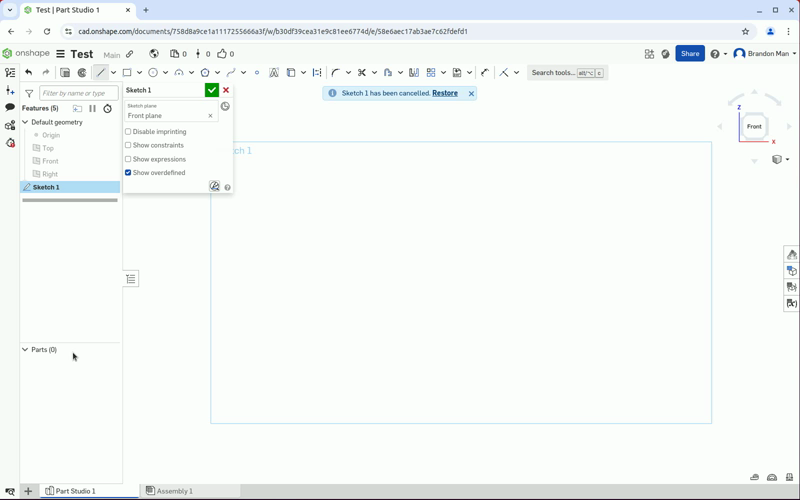
key_down(shift)
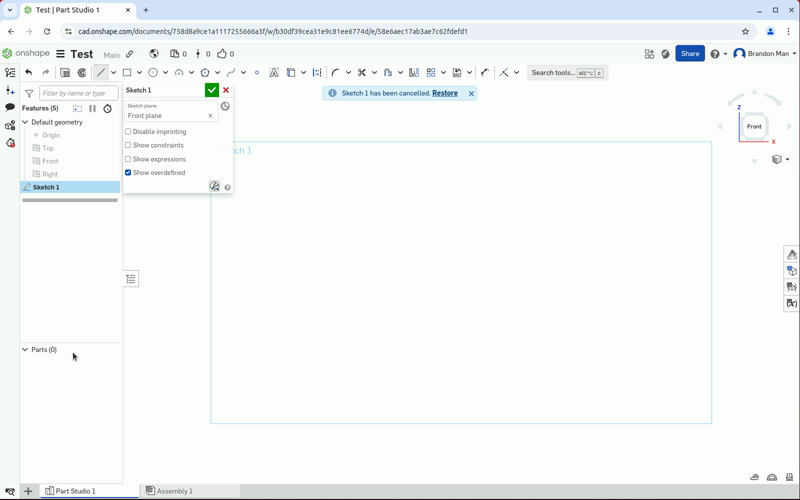
mouse_move(348, 282)
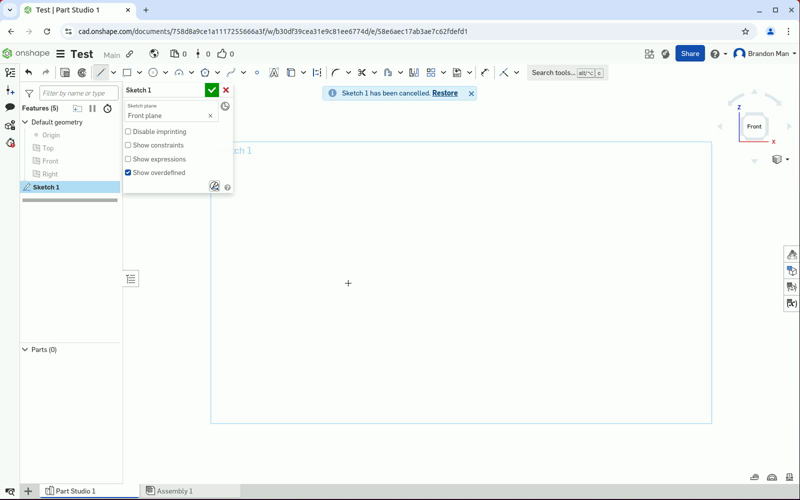
click(348, 282)
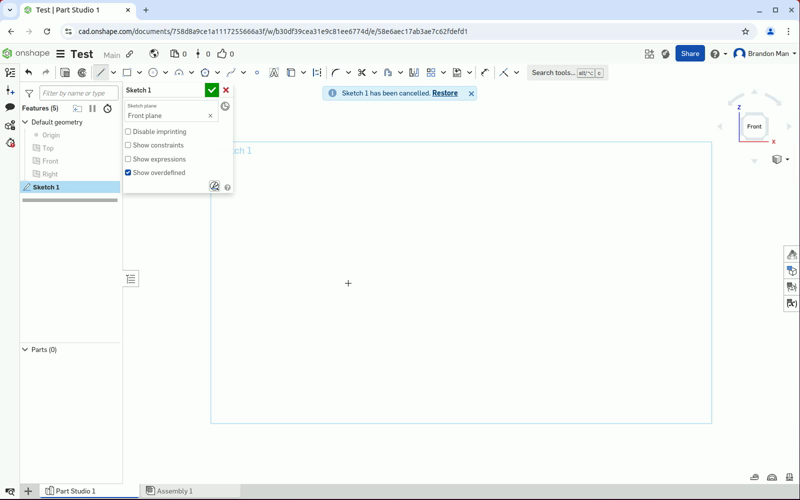
key_up(shift)
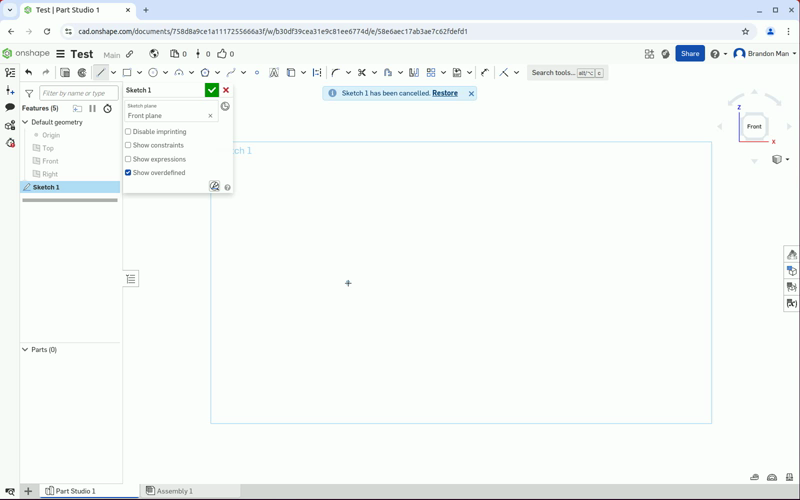
key_down(shift)
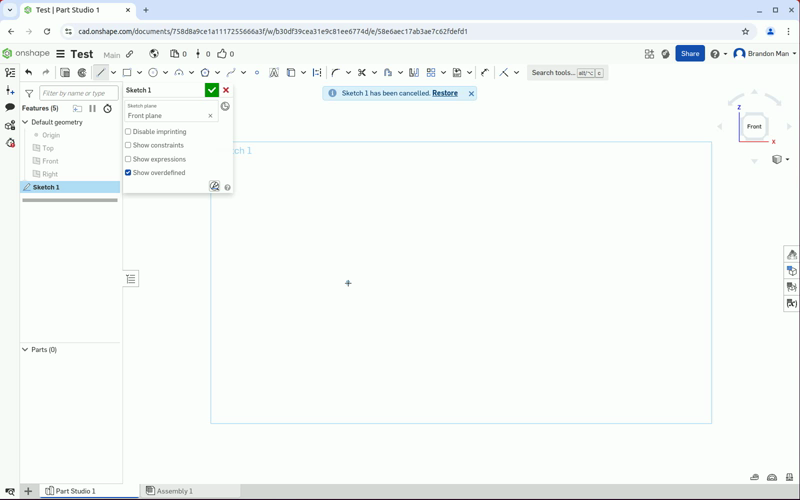
mouse_move(460, 282)
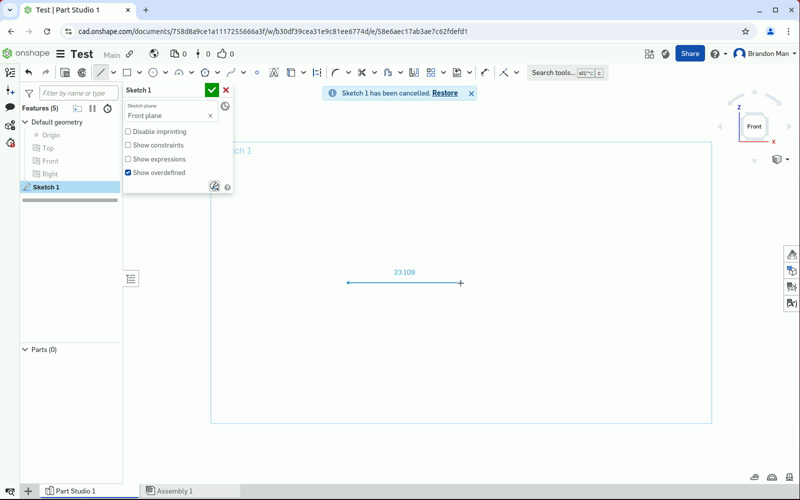
click(460, 282)
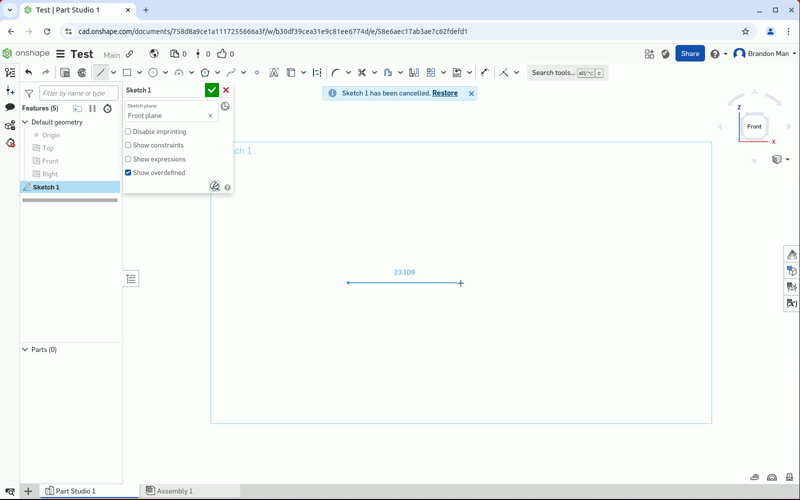
key_up(shift)
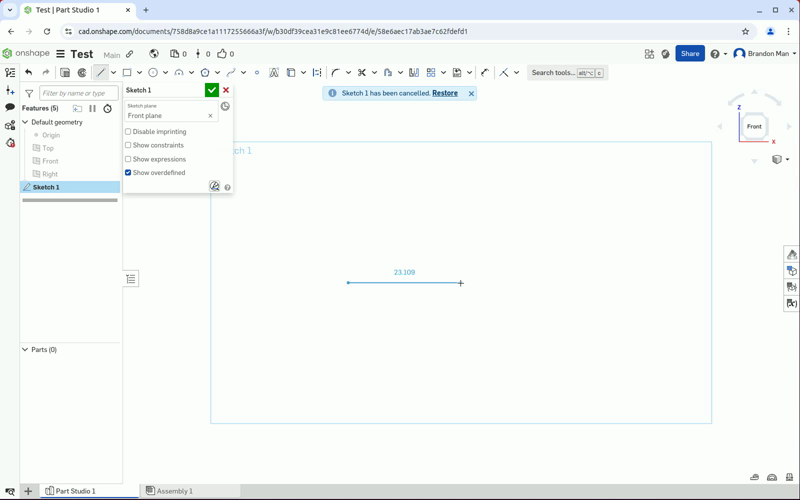
key_down(shift)
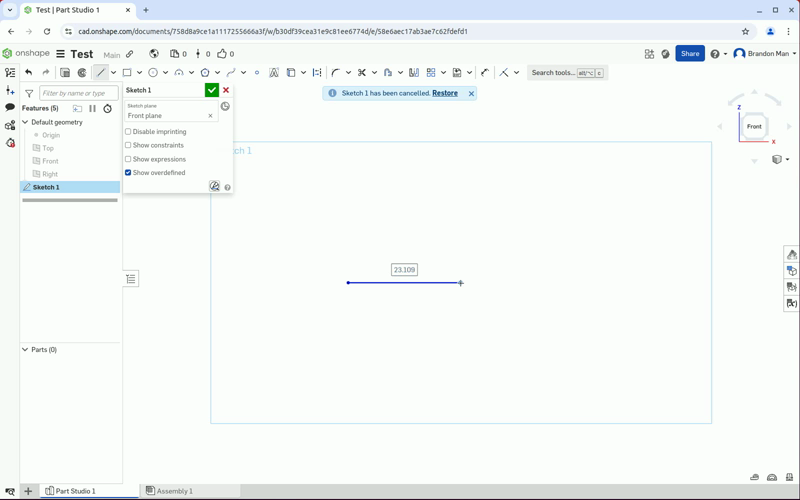
mouse_move(460, 170)
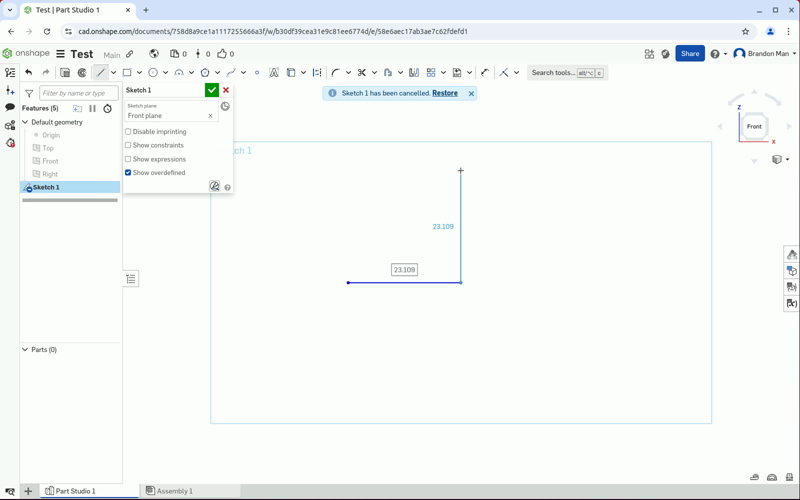
click(460, 170)
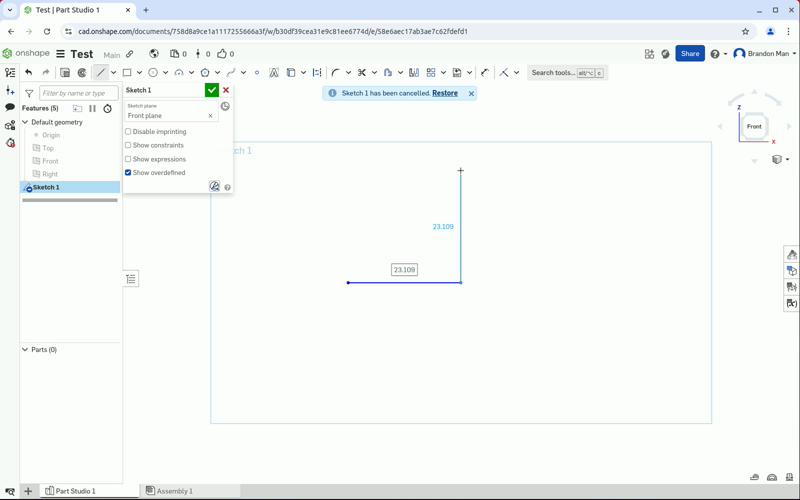
key_up(shift)
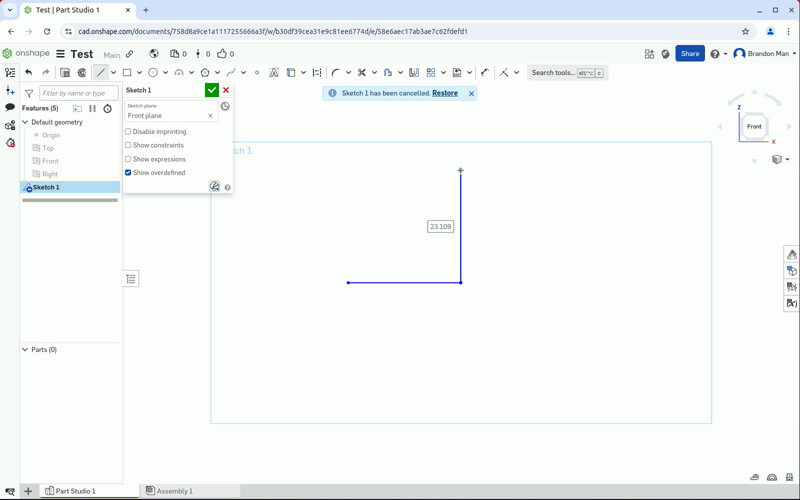
key_down(shift)
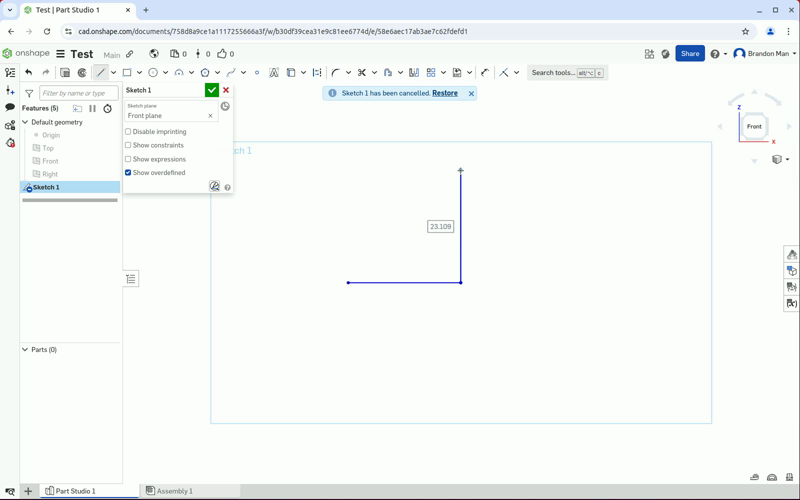
mouse_move(348, 170)
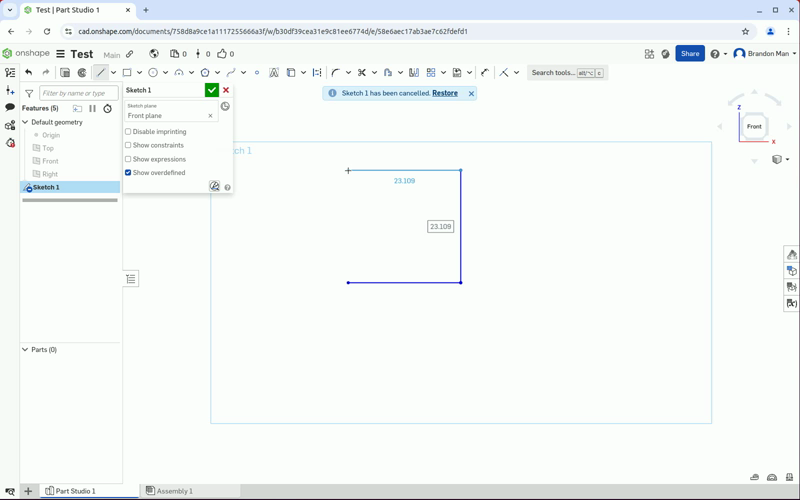
click(348, 170)
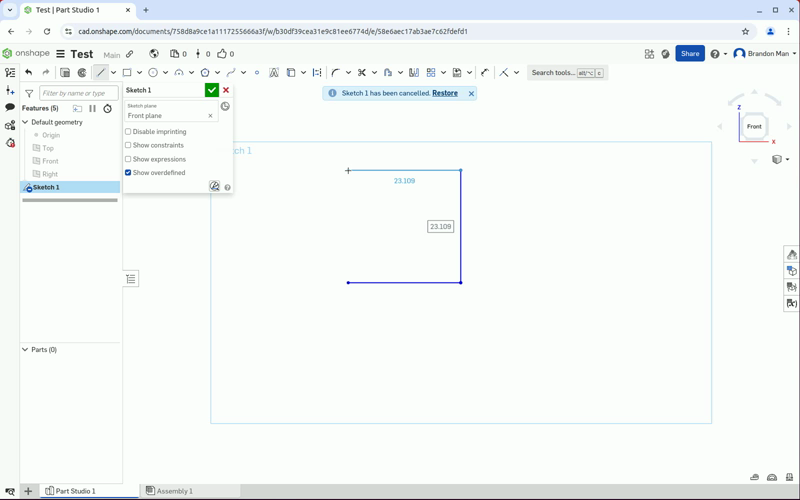
key_up(shift)
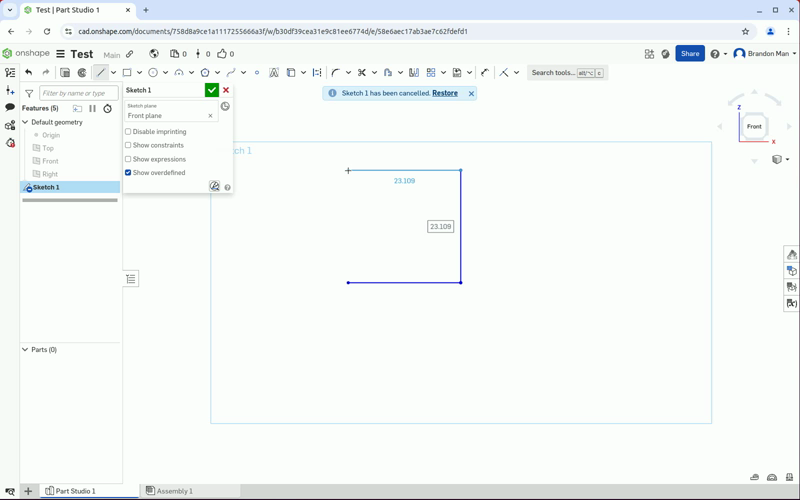
key_down(shift)
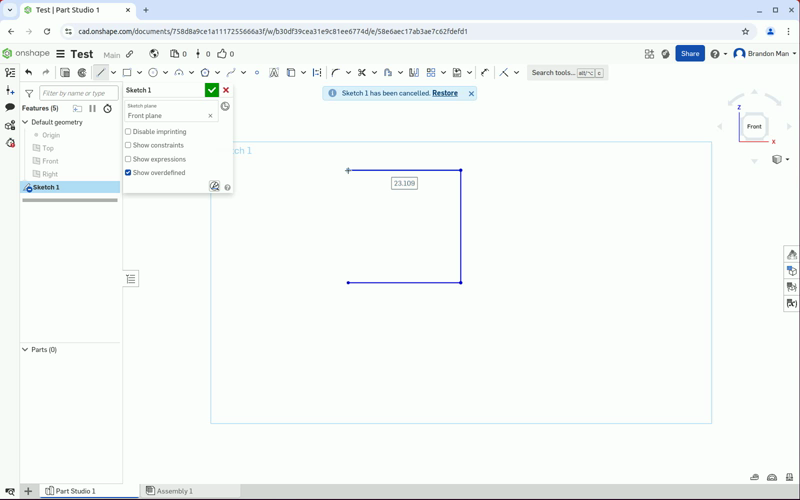
mouse_move(348, 282)
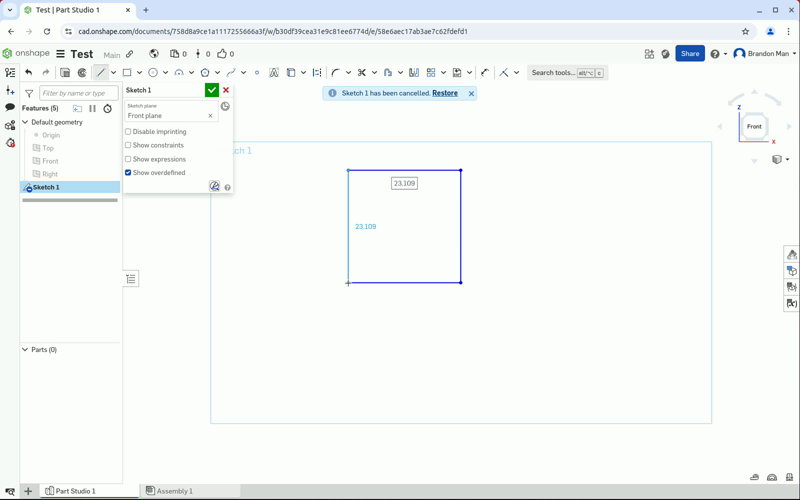
key_up(shift)
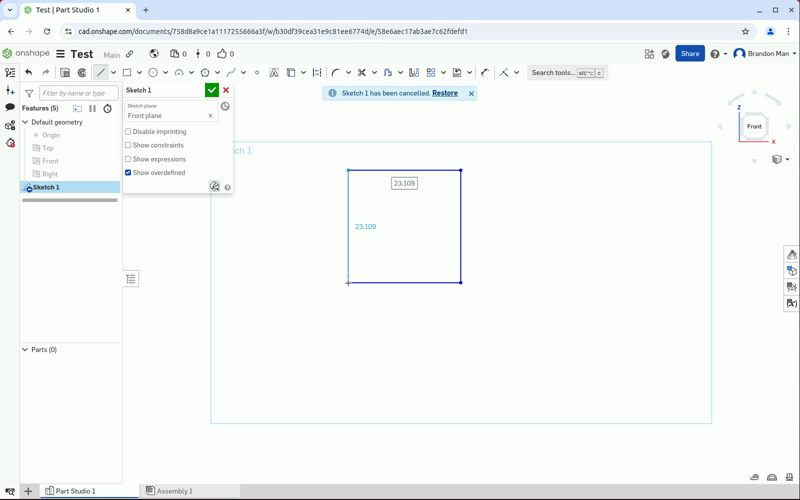
click(348, 282)
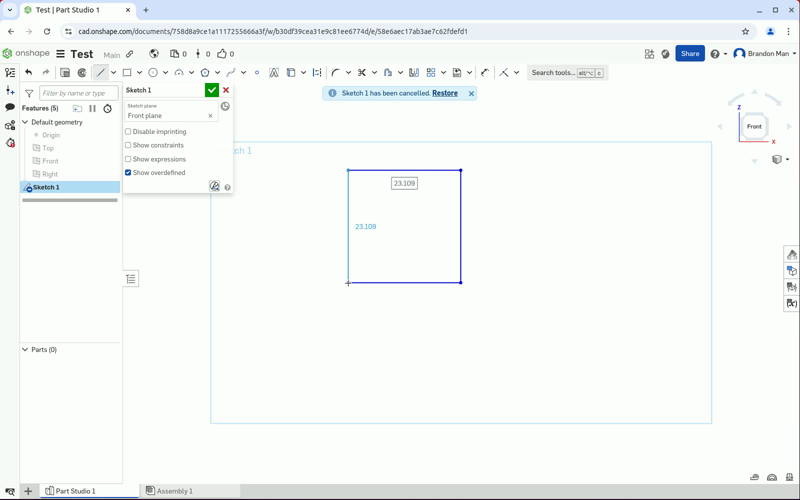
key(esc)
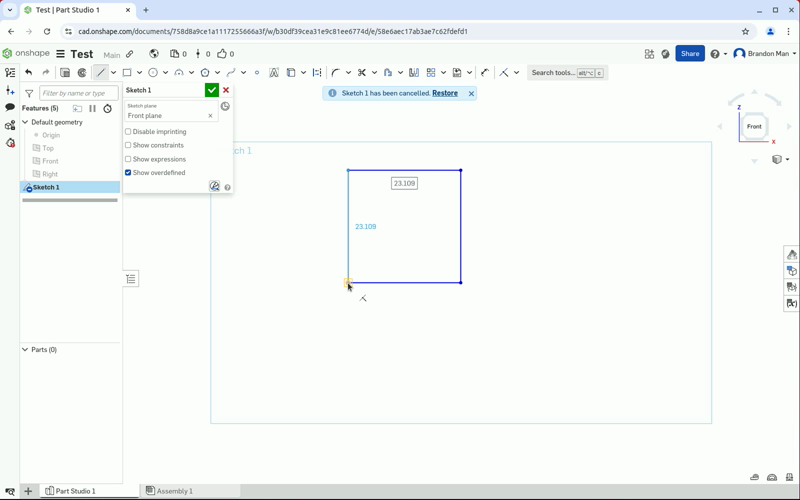
mouse_move(440, 182)
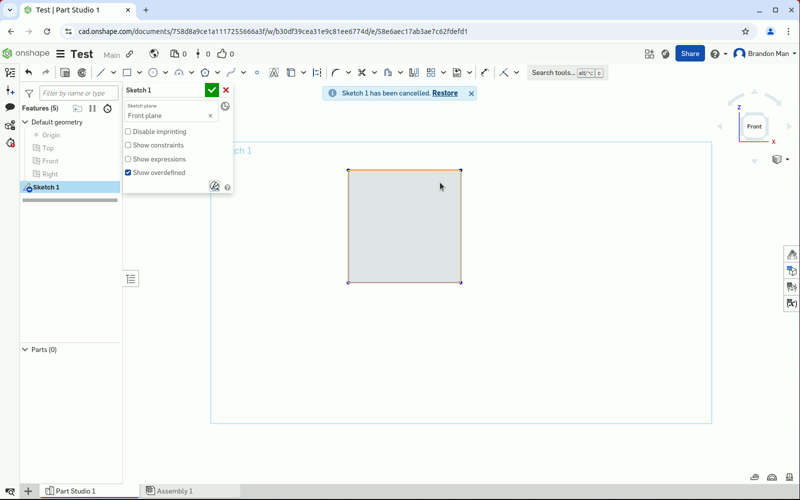
click(440, 182)
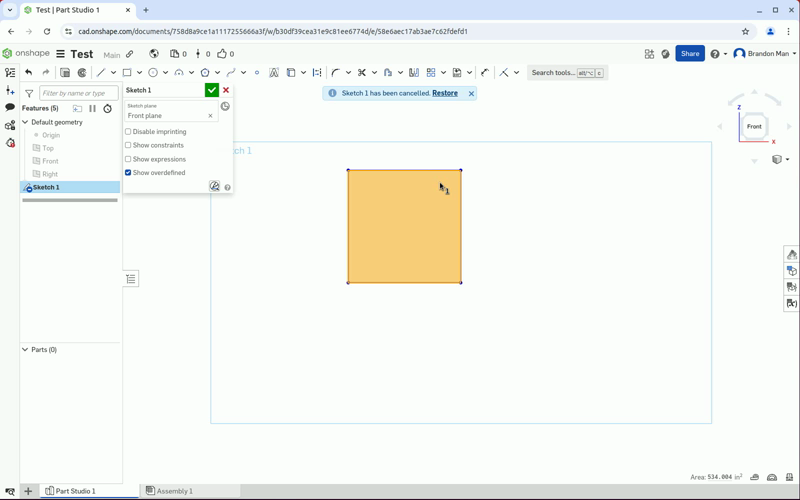
mouse_move(73, 352)
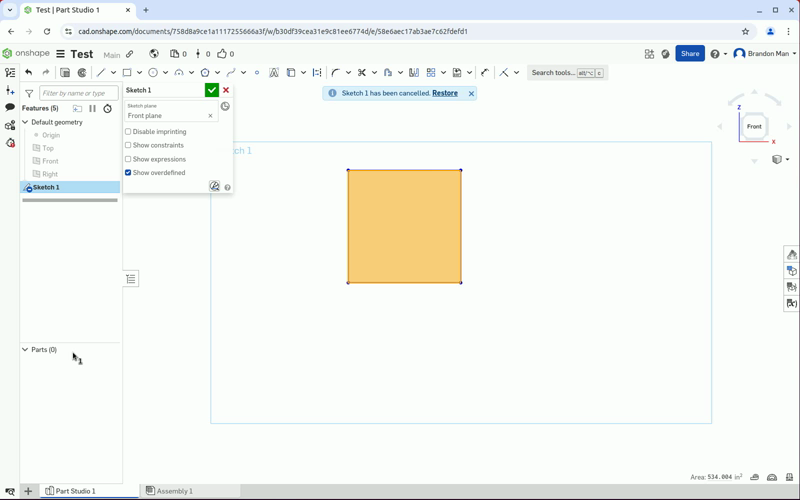
key(shift+y)
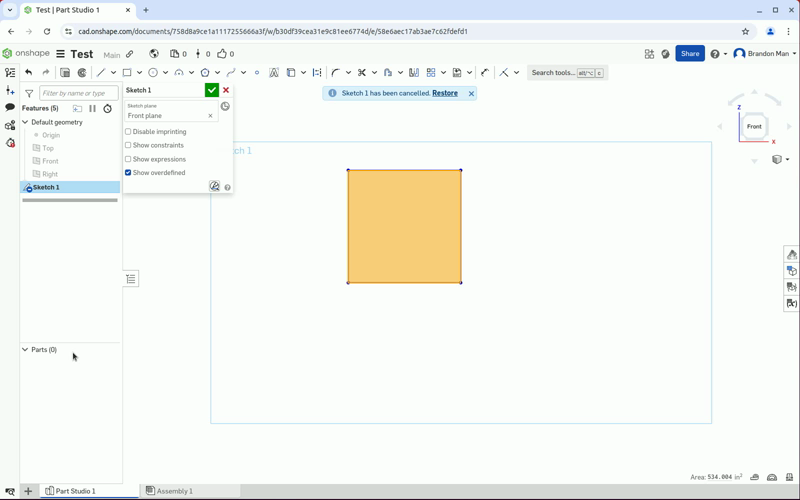
key(shift+e)
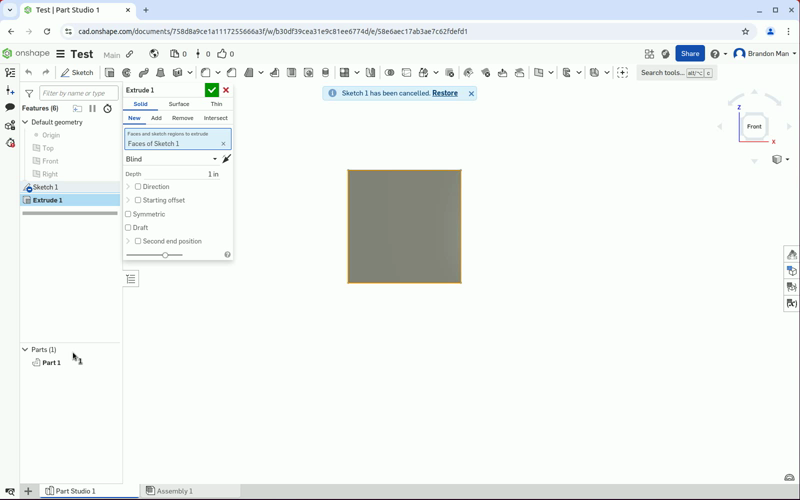
mouse_move(143, 106)
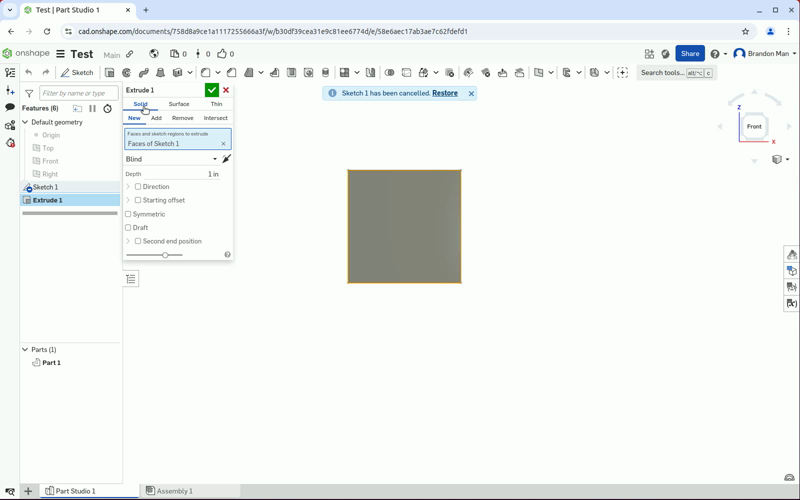
click(143, 106)
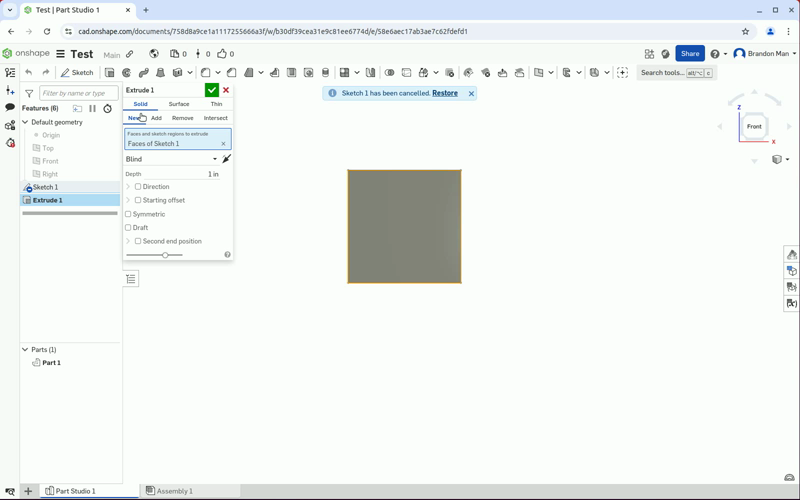
mouse_move(137, 120)
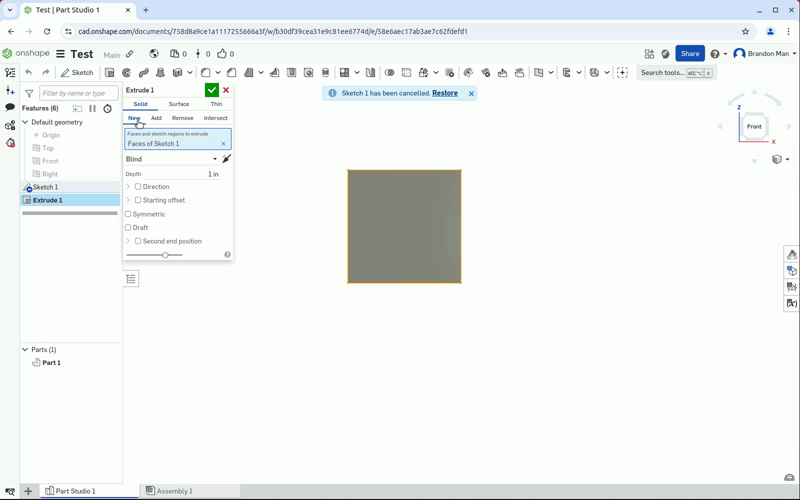
click(137, 120)
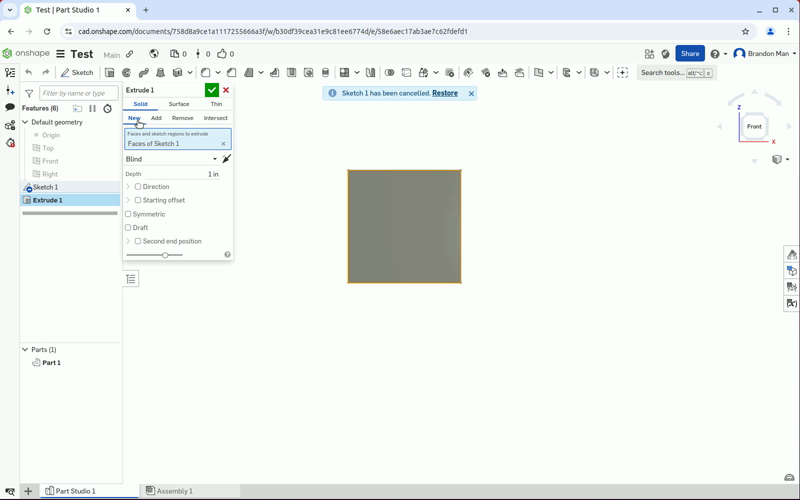
key(tab, 4)
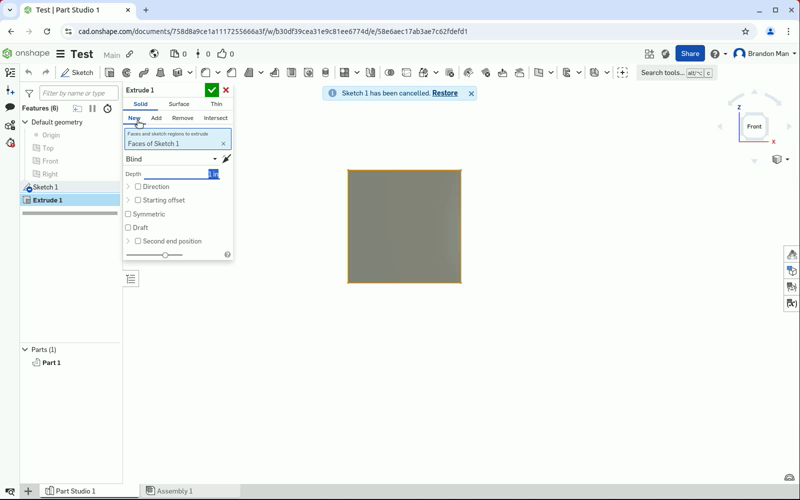
text(23.108)
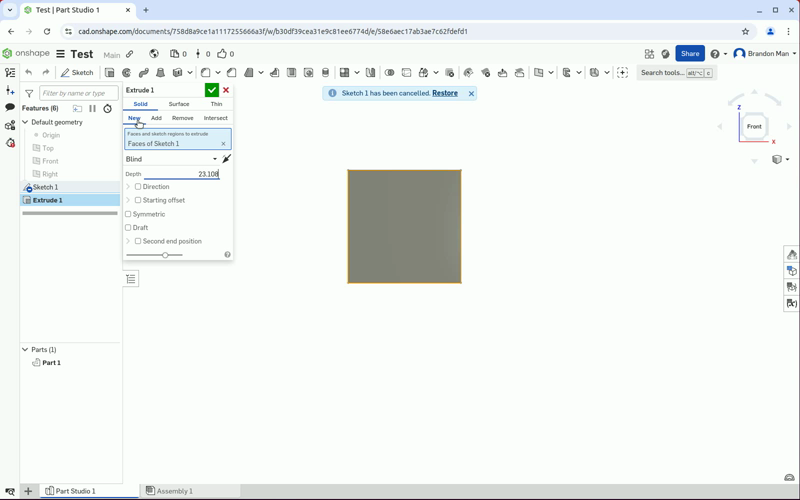
key(enter)
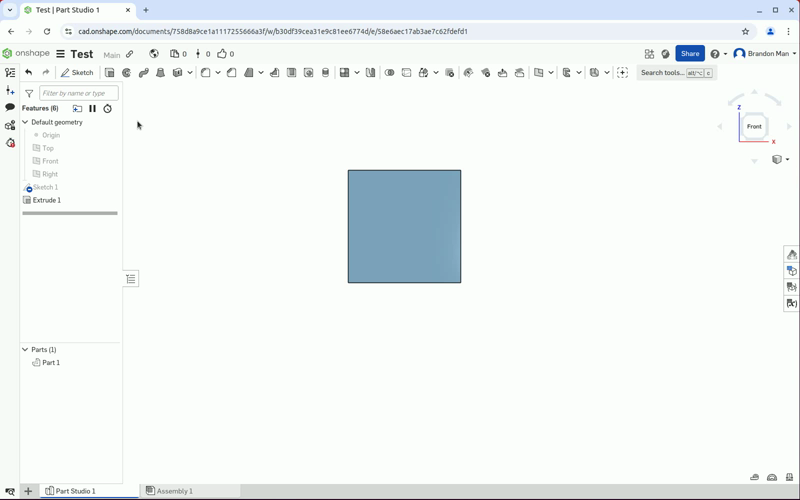
key(shift+h)
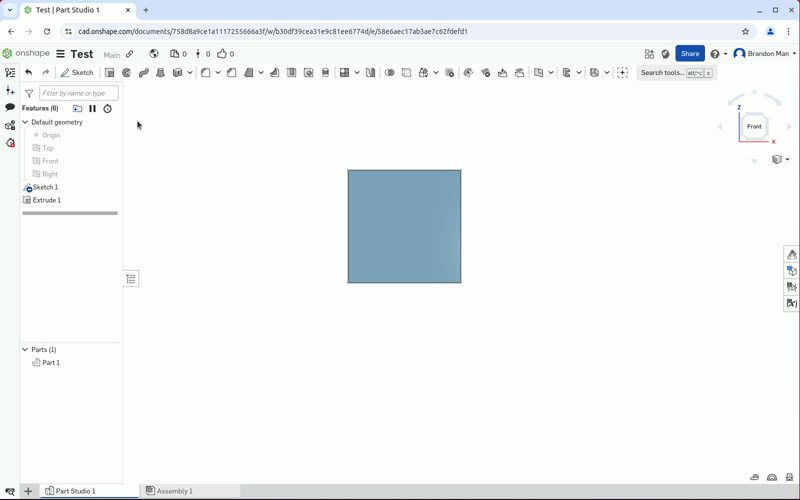
key(shift+h)
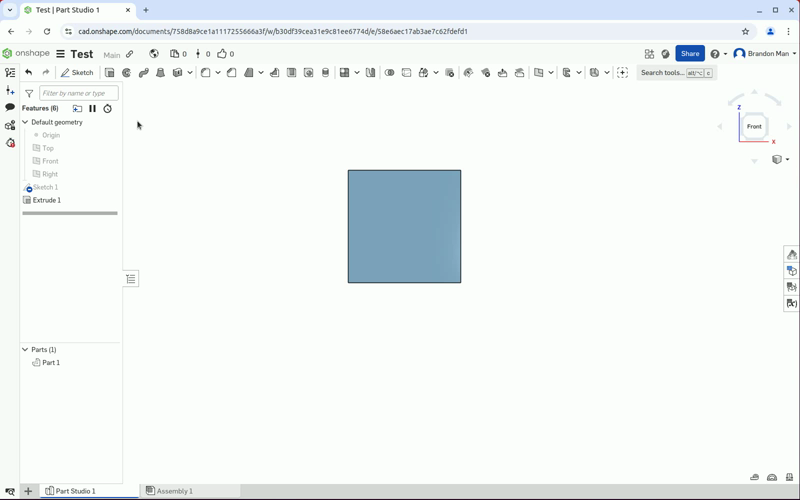
mouse_move(73, 189)
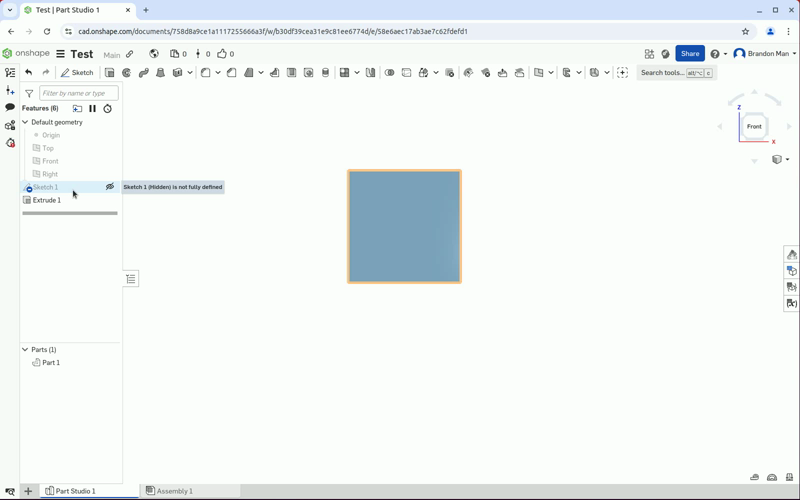
click(73, 189)
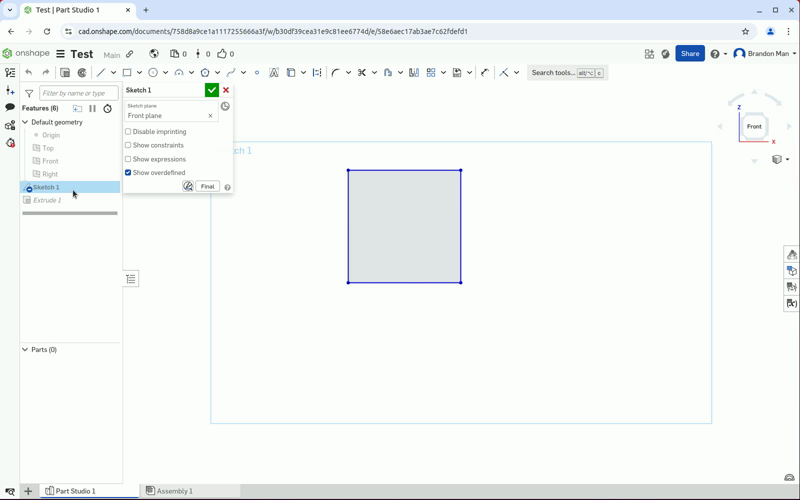
mouse_move(229, 92)
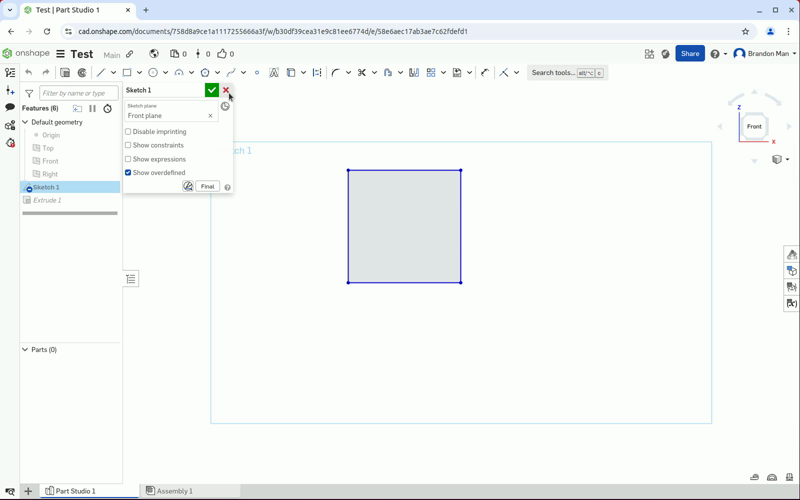
click(229, 92)
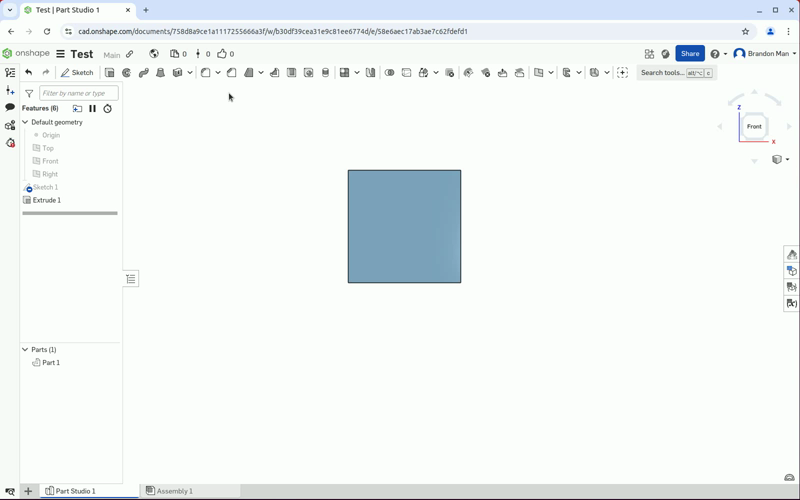
mouse_move(541, 75)
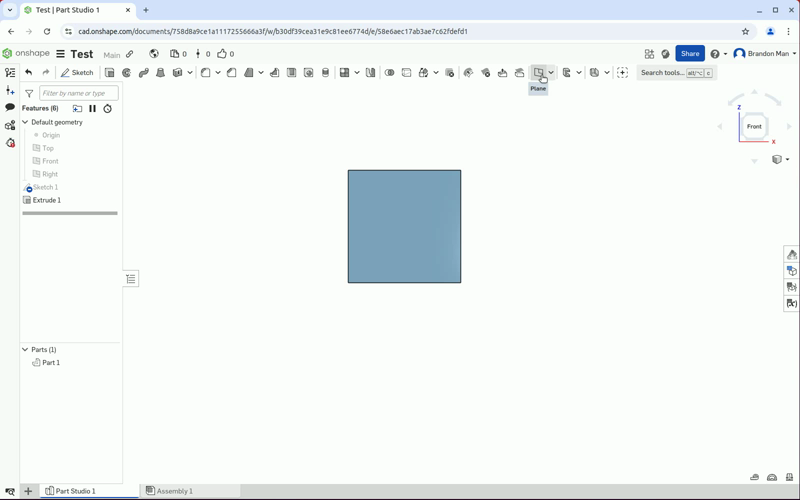
click(541, 75)
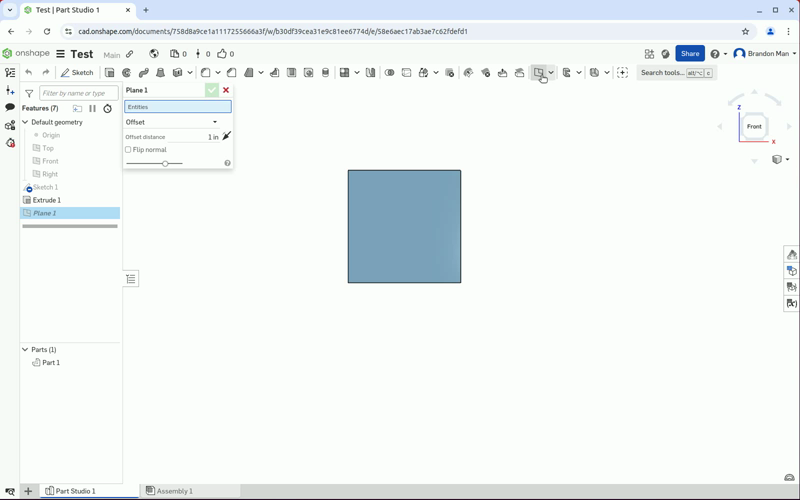
mouse_move(73, 163)
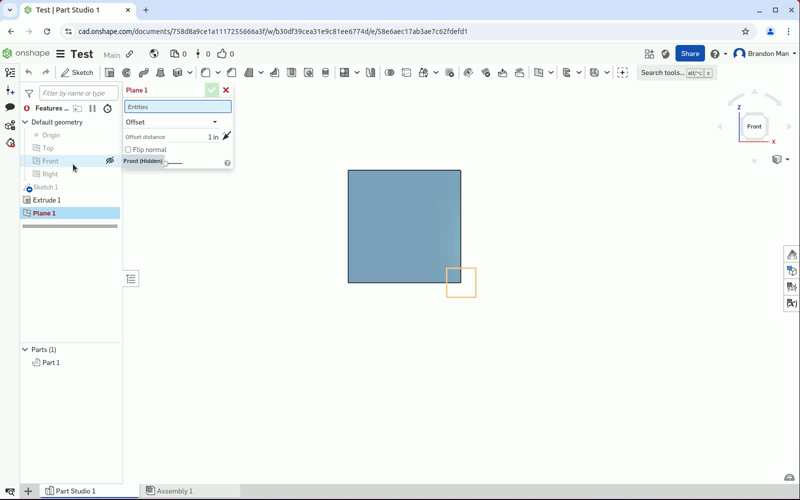
click(73, 163)
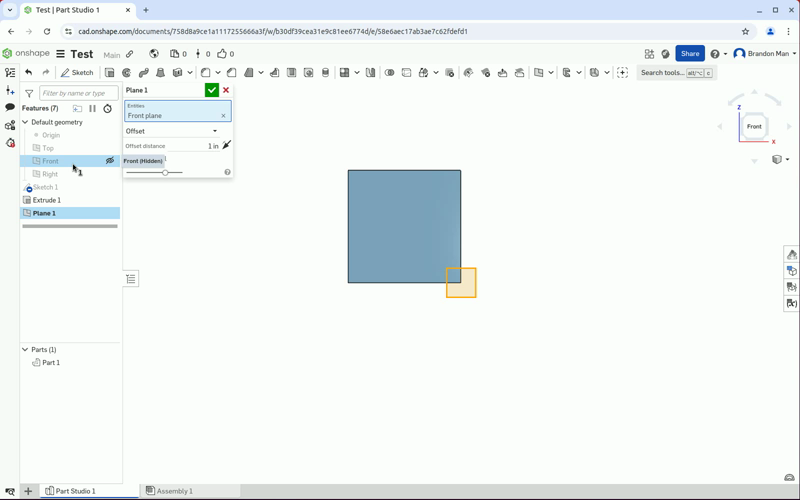
key(tab, 2)
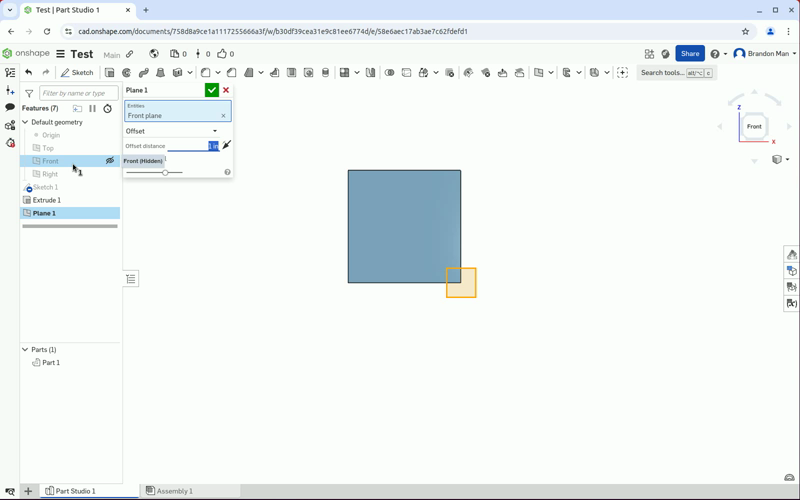
text(23.108)
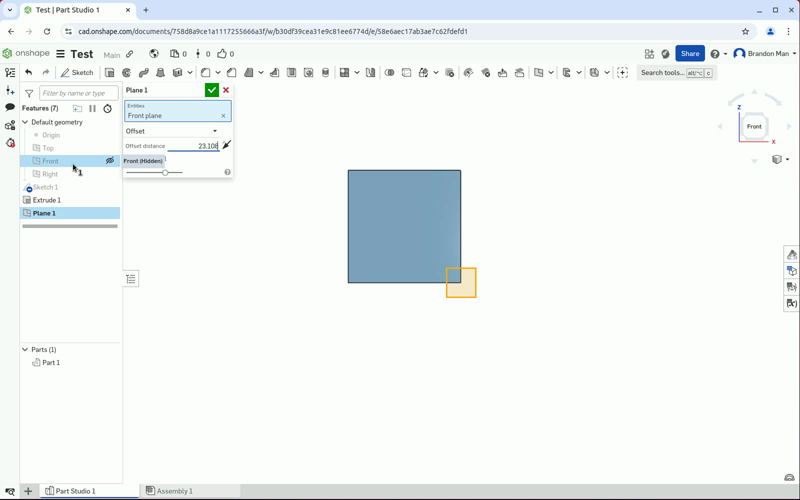
key(enter, 2)
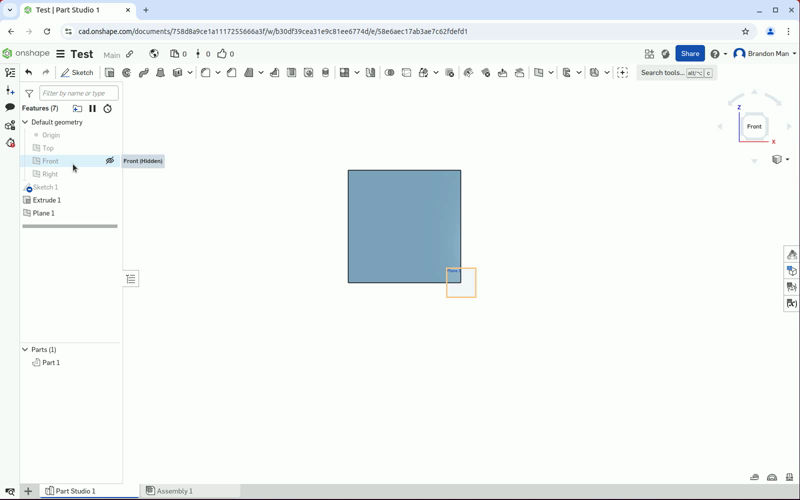
key(shift+s)
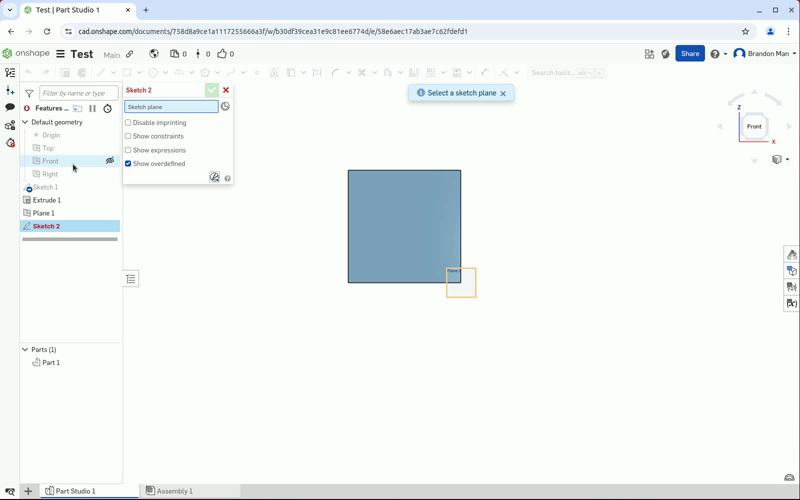
mouse_move(73, 215)
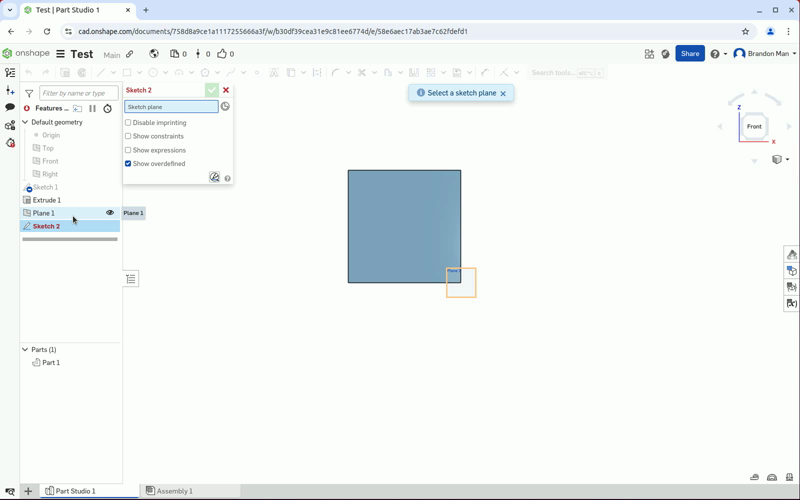
click(73, 215)
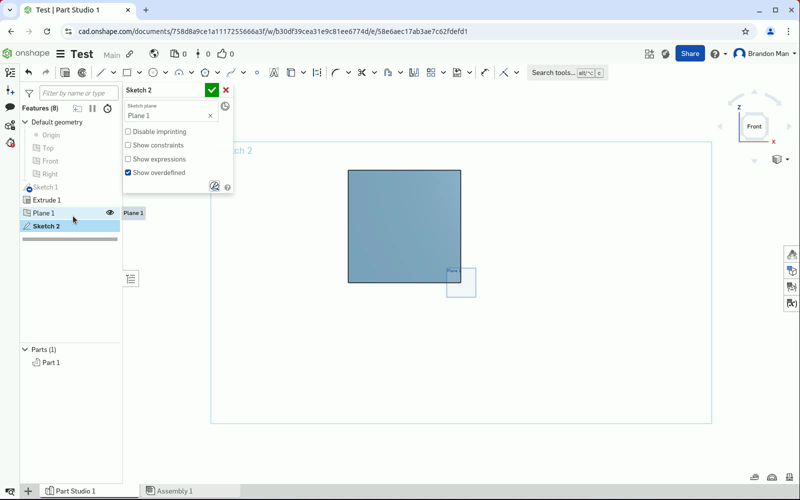
mouse_move(73, 352)
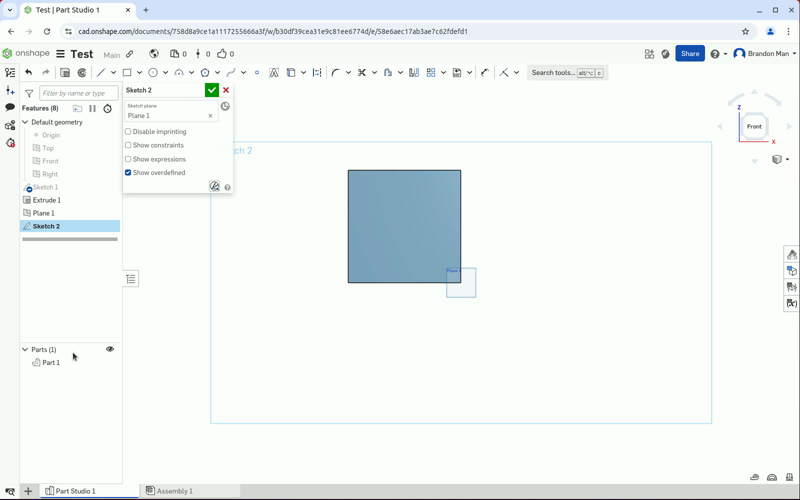
key(y)
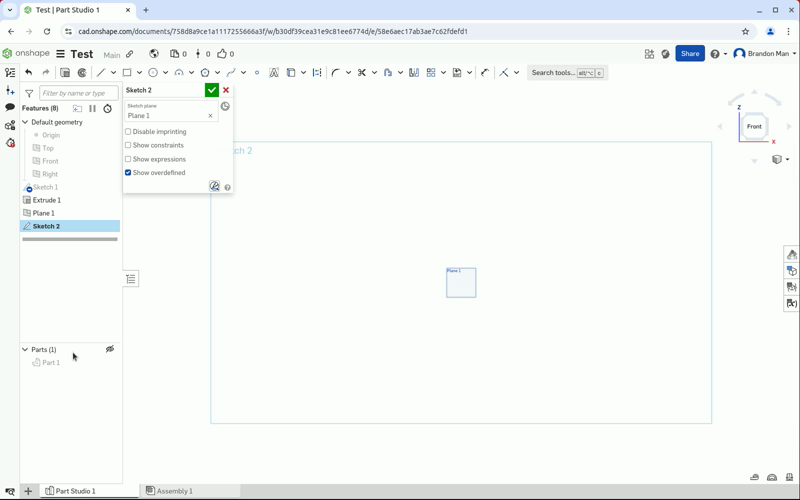
key(l)
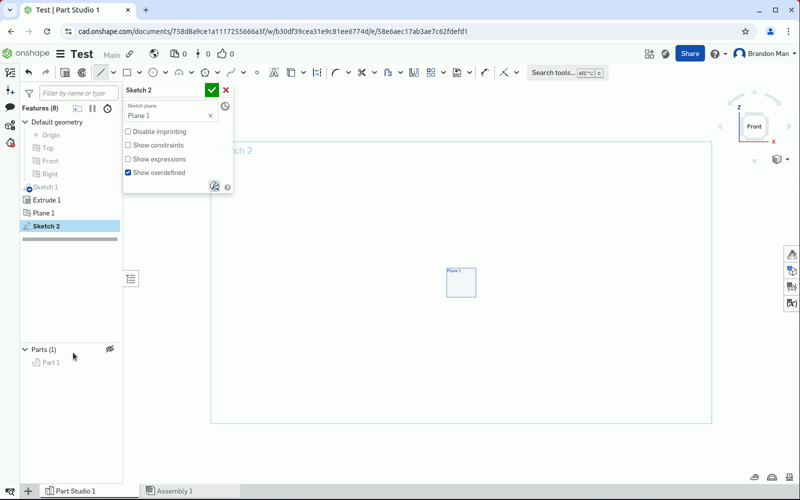
key_down(shift)
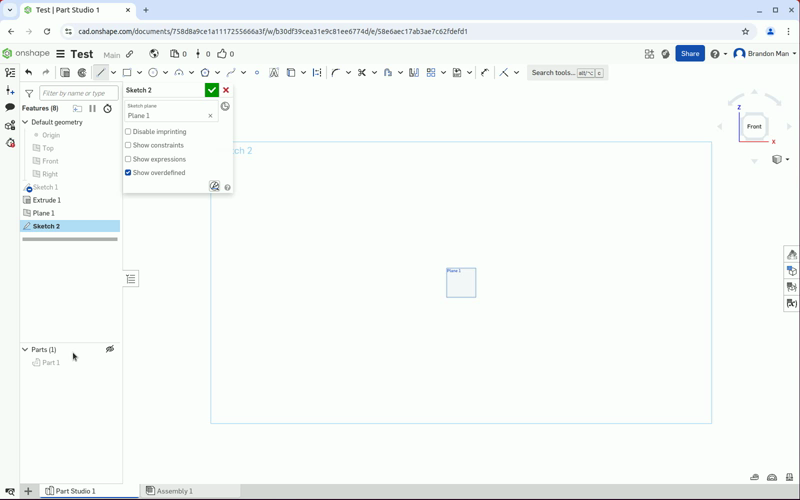
mouse_move(404, 282)
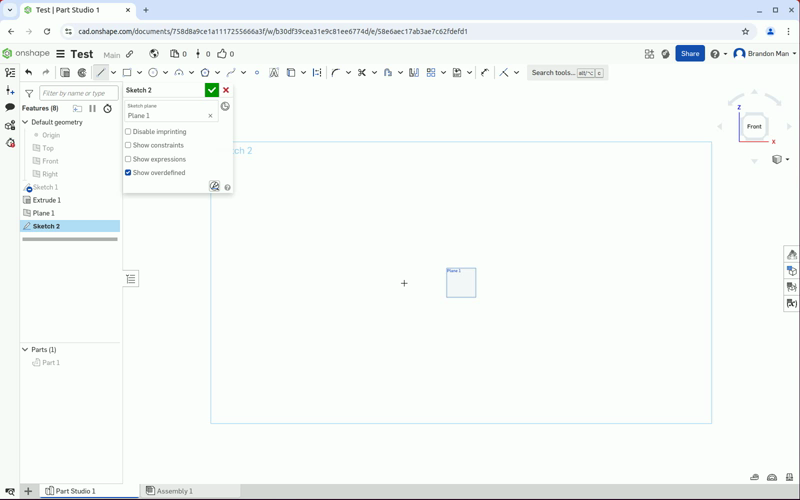
click(404, 282)
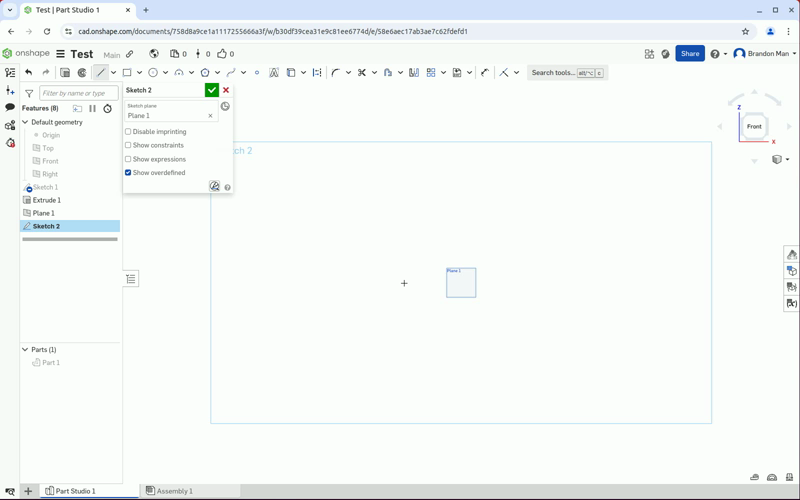
key_up(shift)
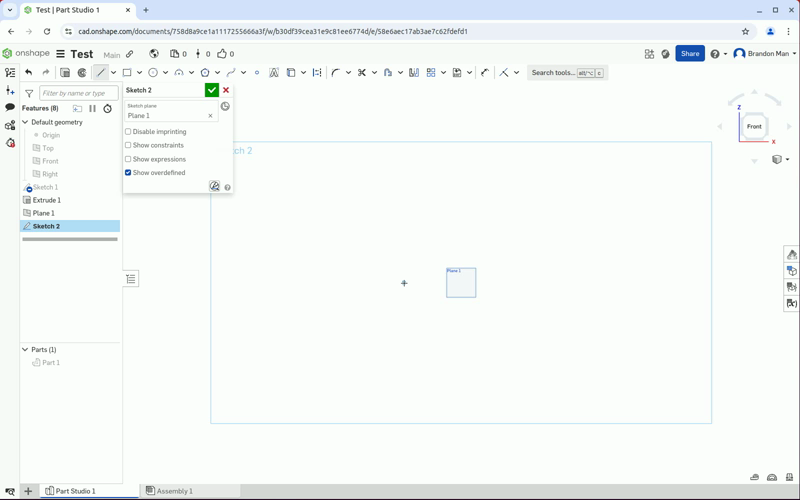
key_down(shift)
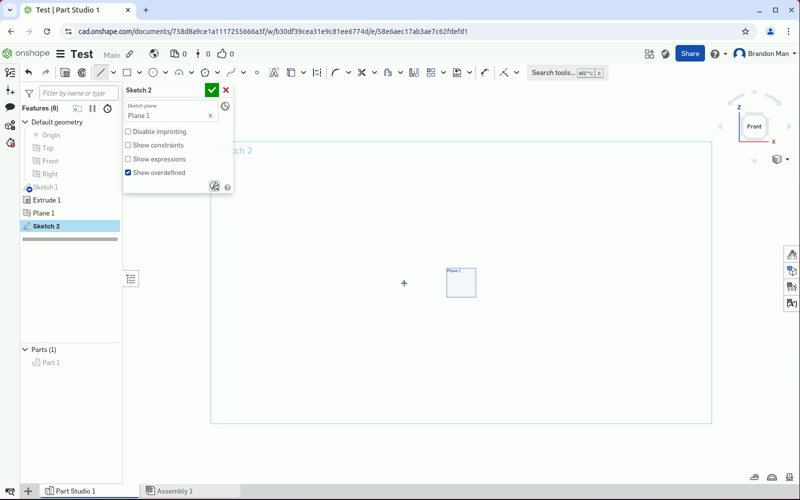
mouse_move(434, 282)
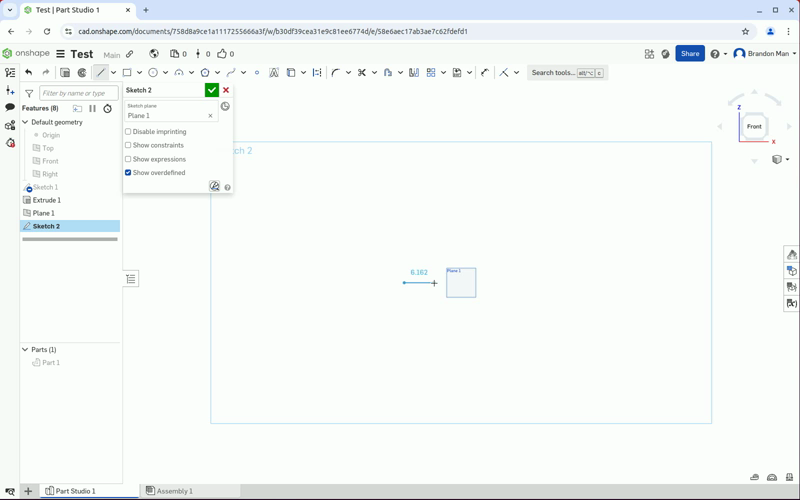
mouse_move(461, 282)
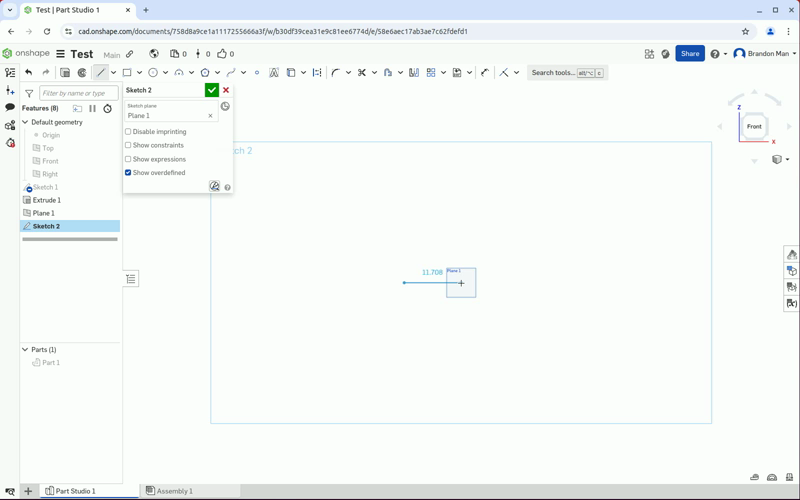
click(461, 282)
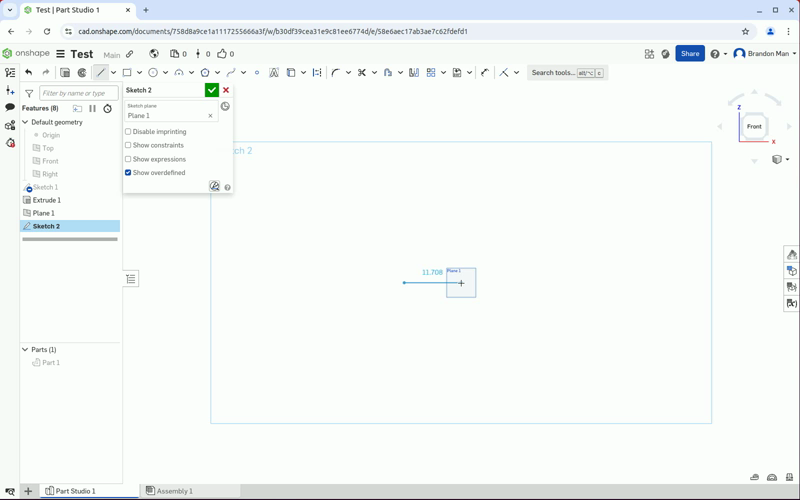
key_up(shift)
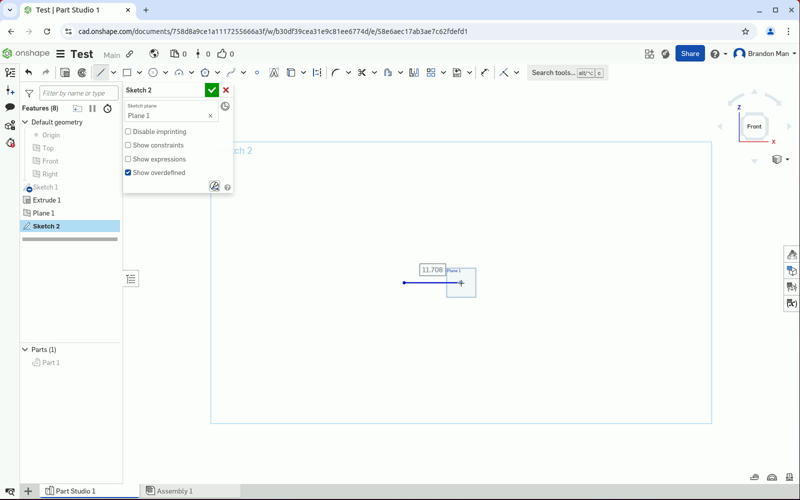
key_down(shift)
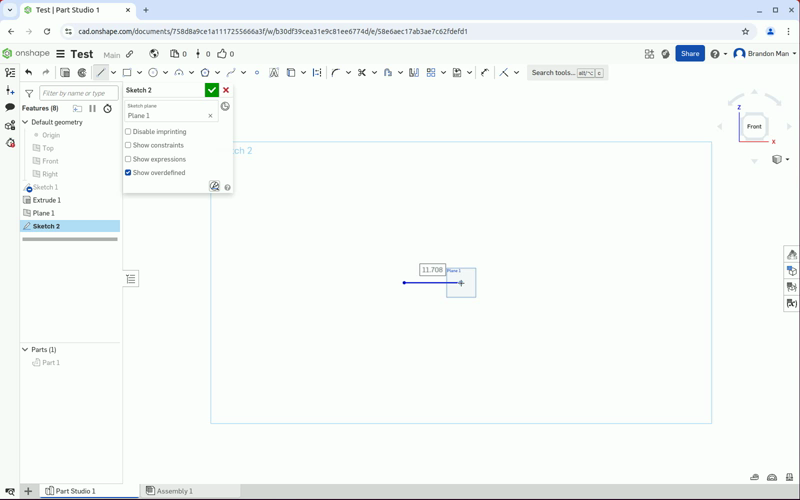
mouse_move(491, 282)
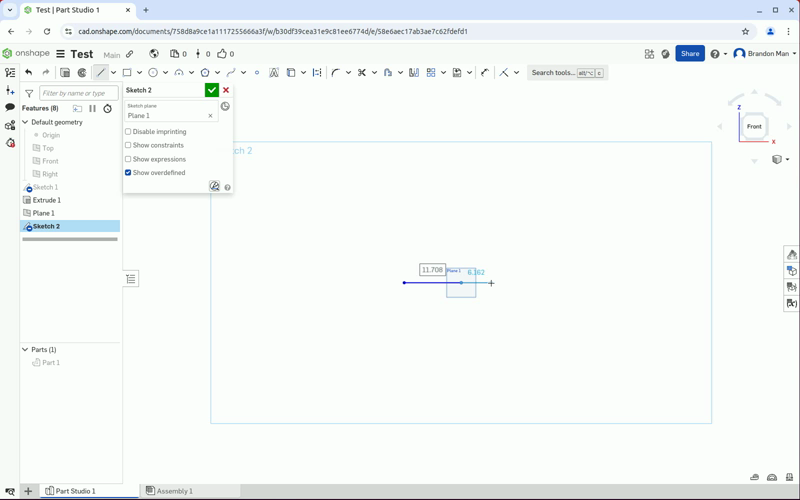
mouse_move(461, 226)
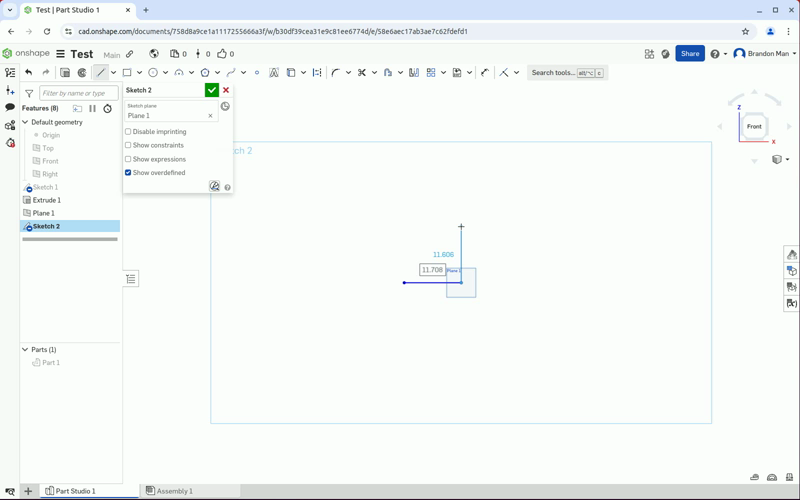
click(461, 226)
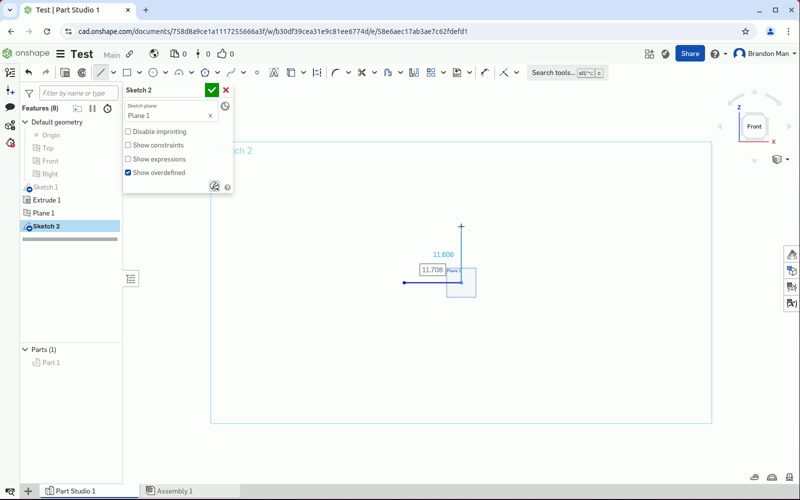
key_up(shift)
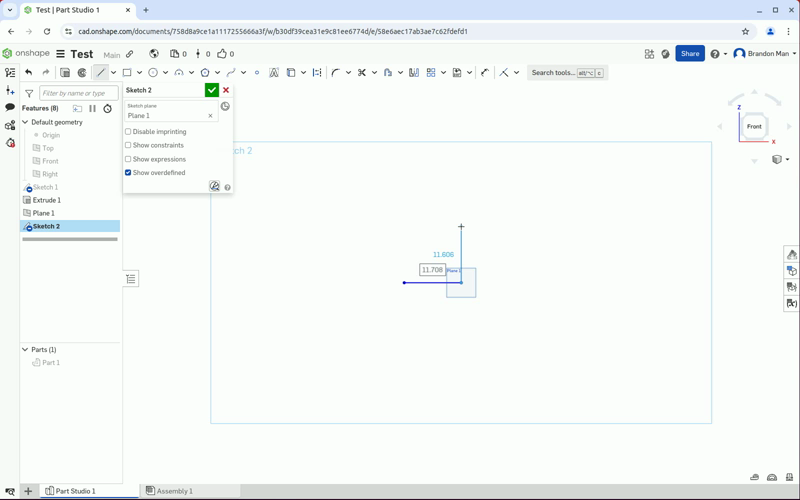
key_down(shift)
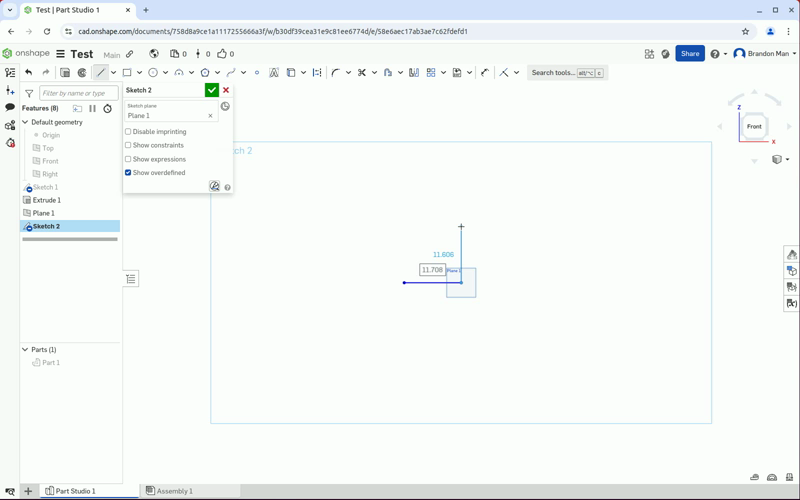
mouse_move(491, 226)
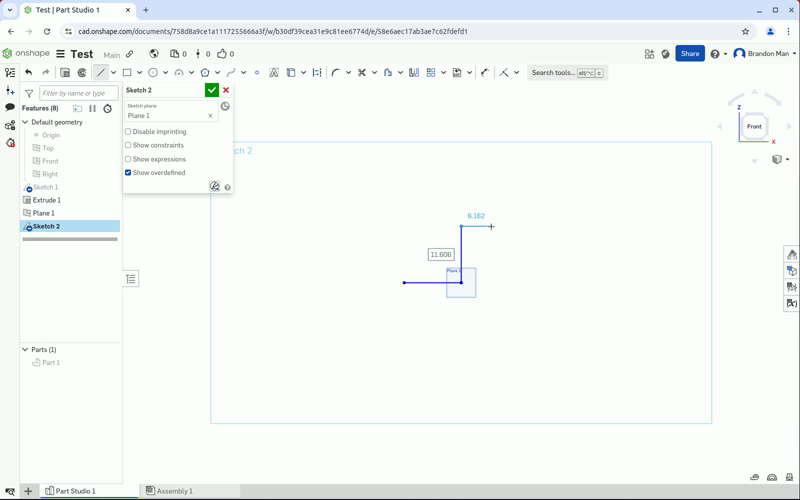
mouse_move(404, 226)
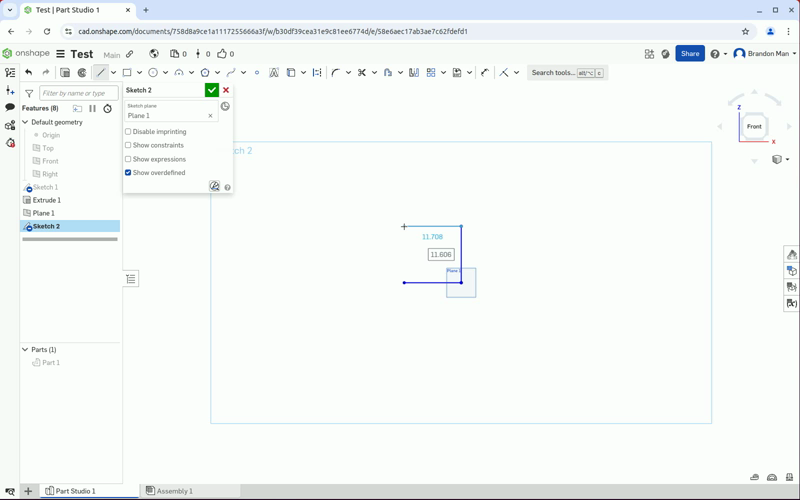
click(404, 226)
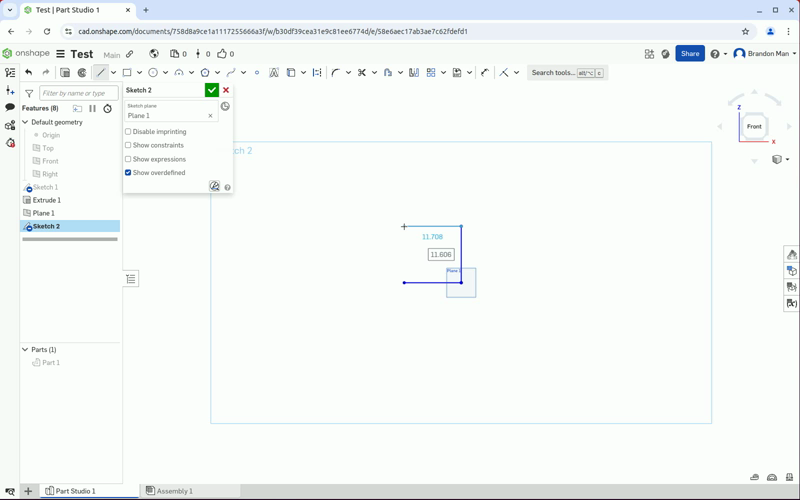
key_up(shift)
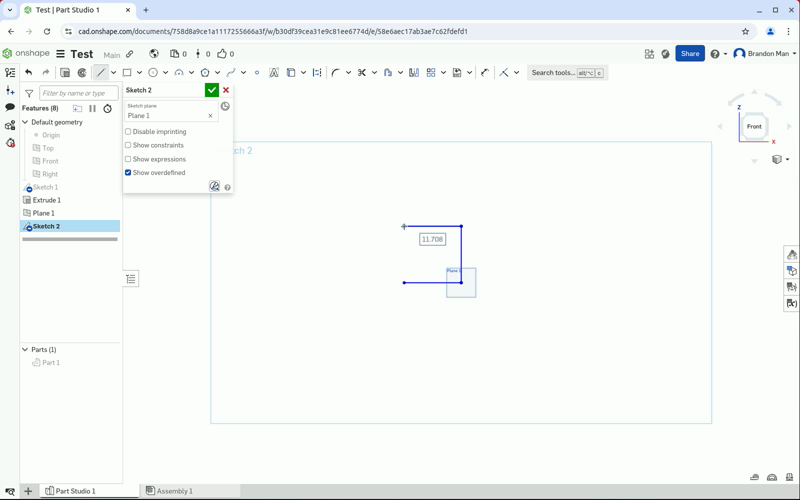
mouse_move(434, 226)
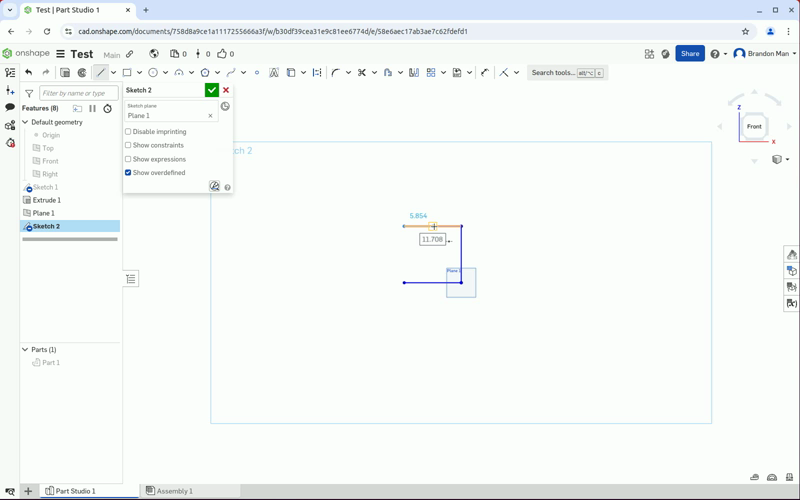
key_down(shift)
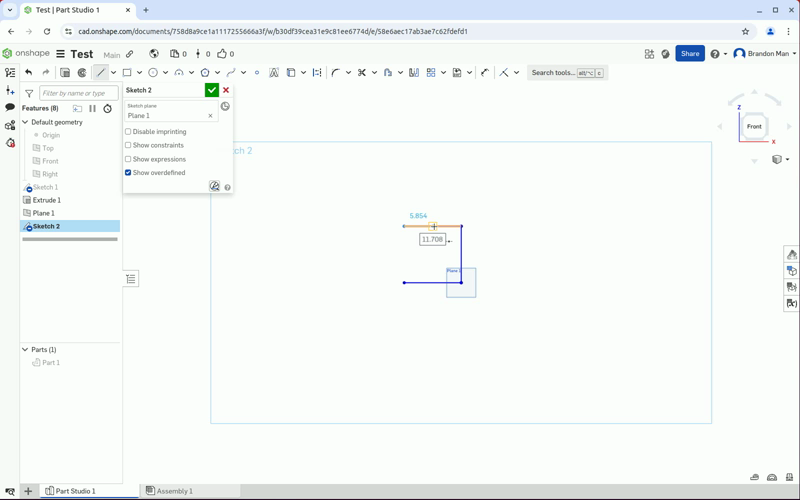
mouse_move(404, 282)
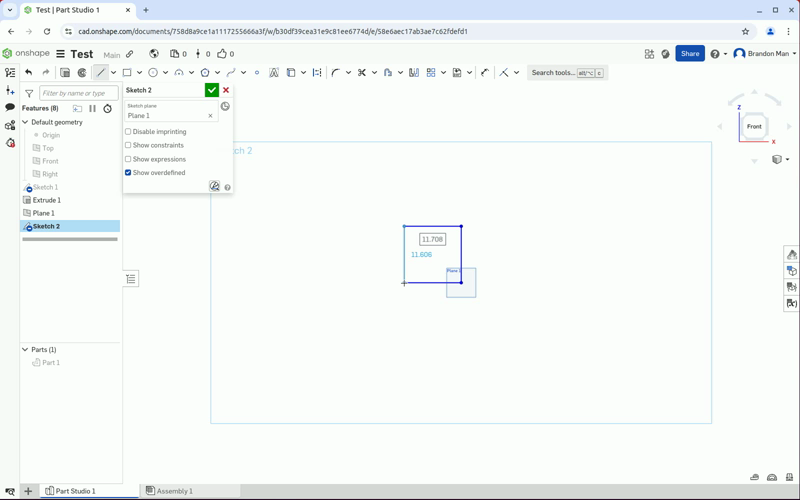
key_up(shift)
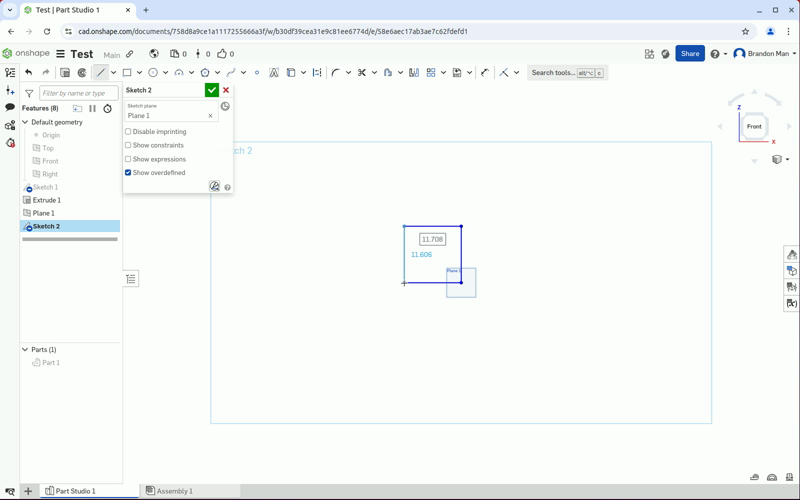
click(404, 282)
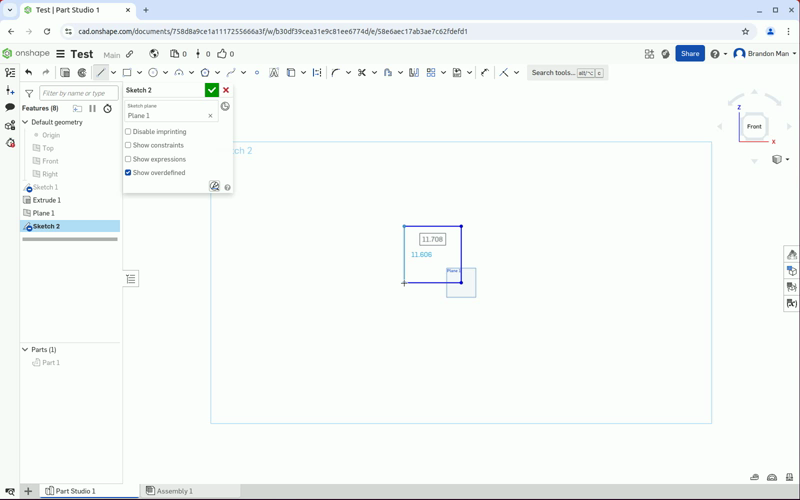
key(esc)
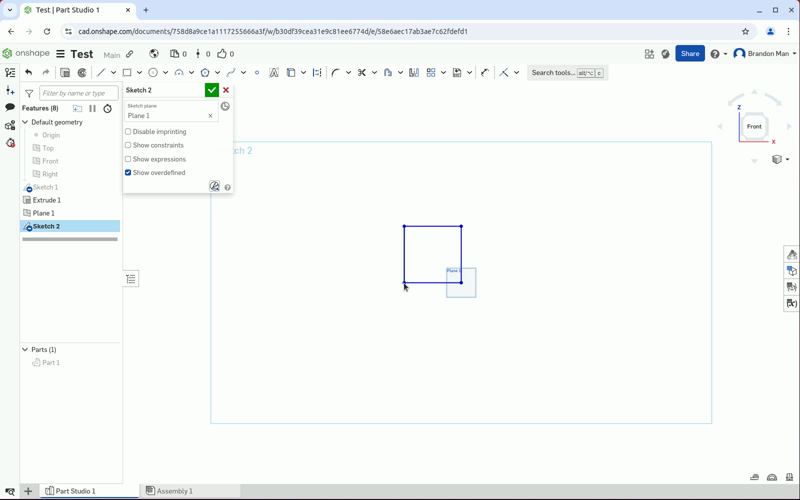
mouse_move(440, 262)
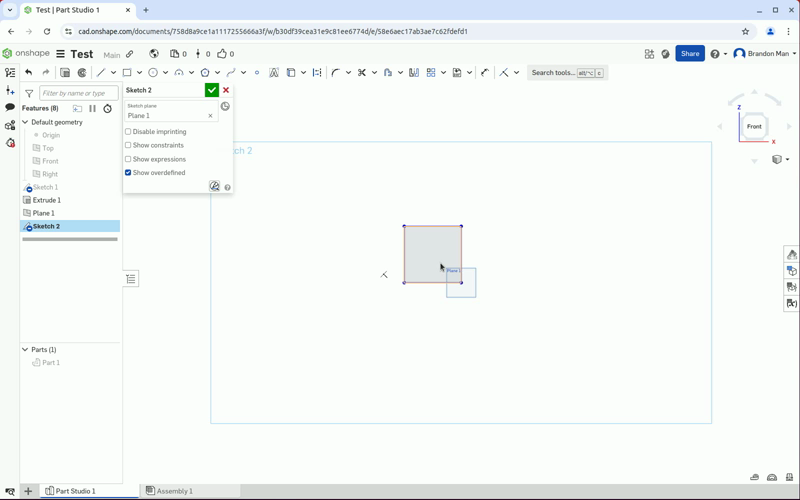
click(440, 262)
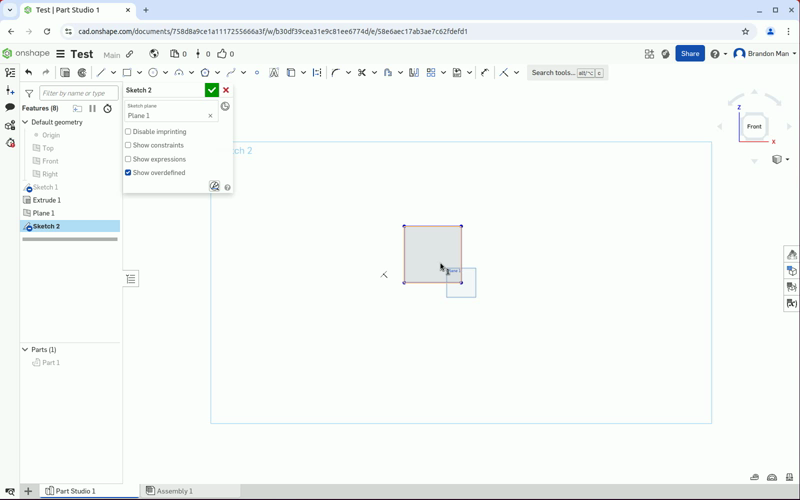
mouse_move(73, 352)
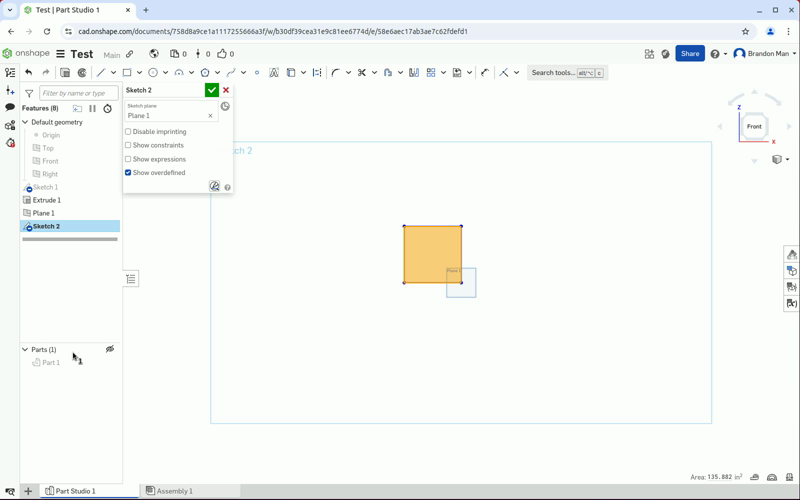
key(shift+y)
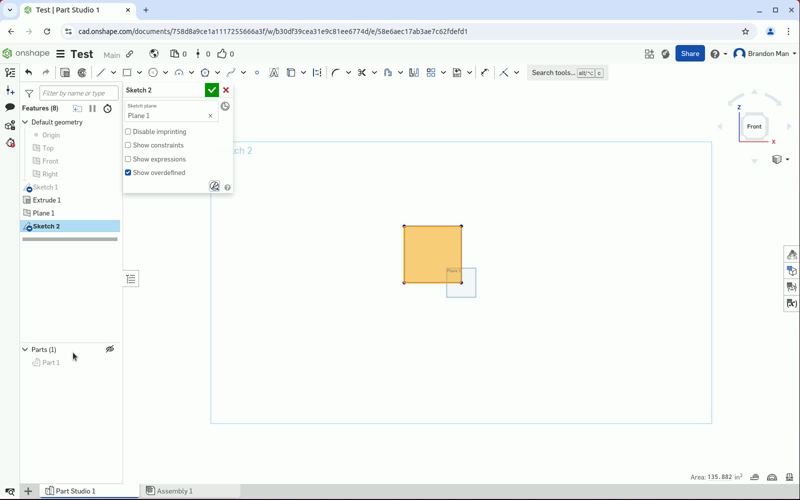
key(shift+e)
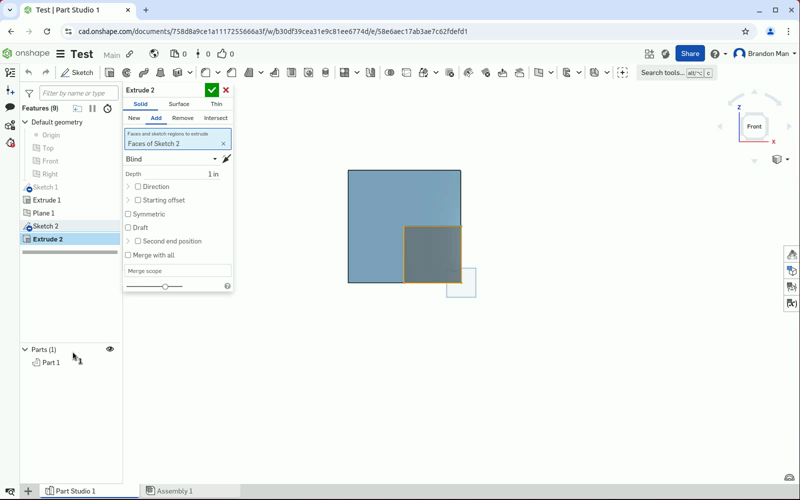
mouse_move(143, 106)
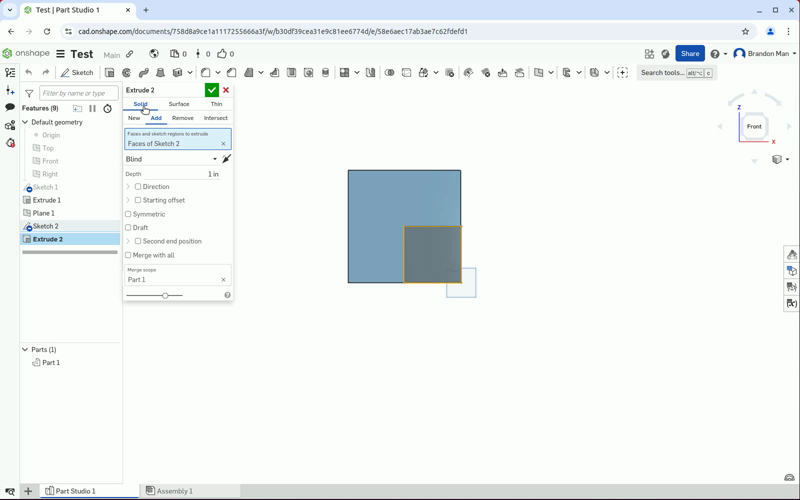
click(143, 106)
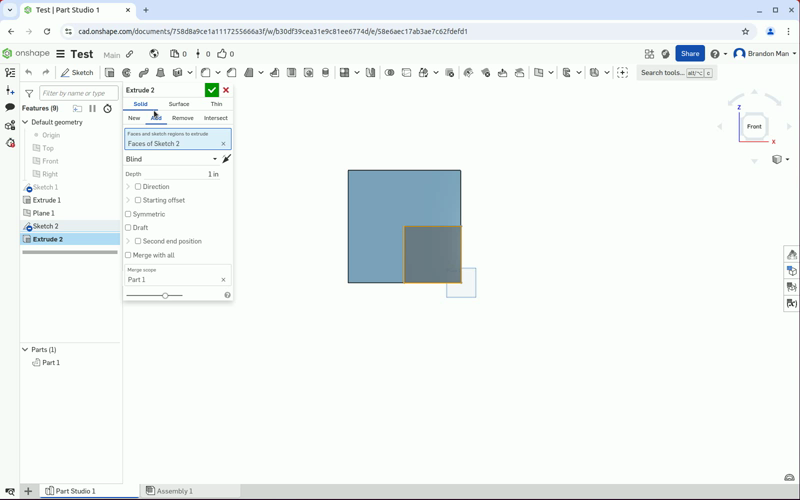
mouse_move(186, 120)
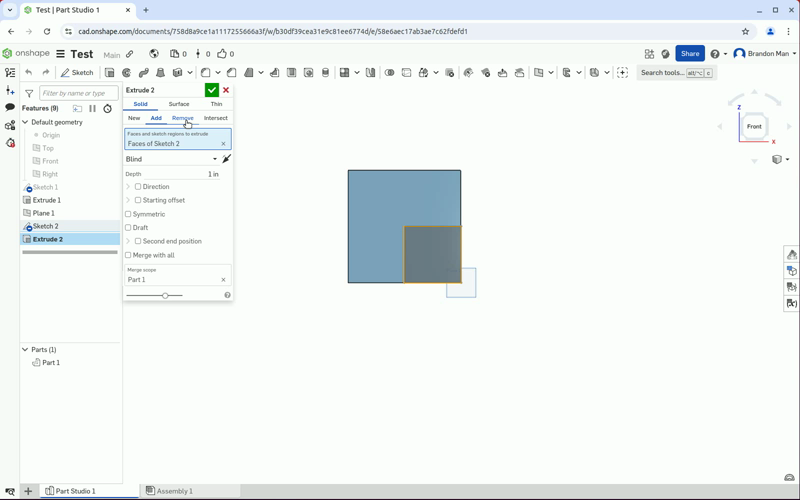
click(186, 120)
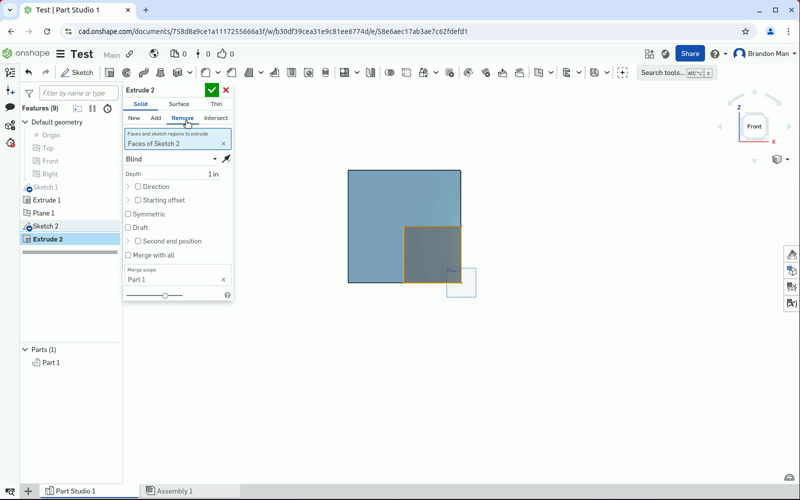
key(tab, 4)
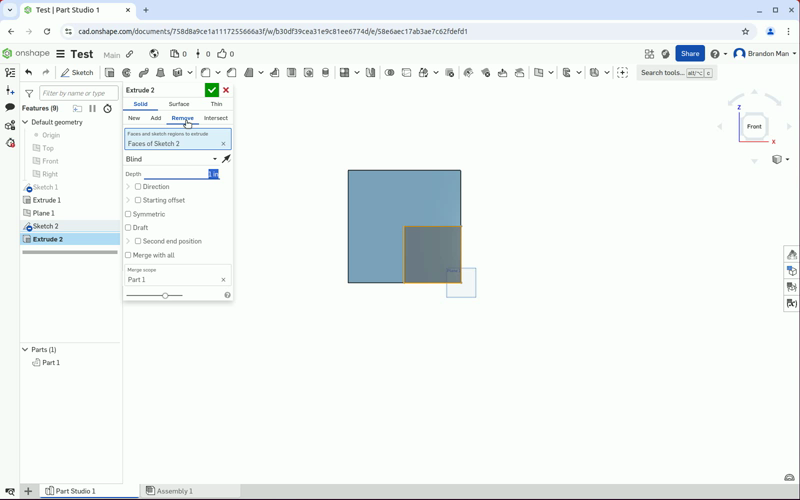
text(11.554)
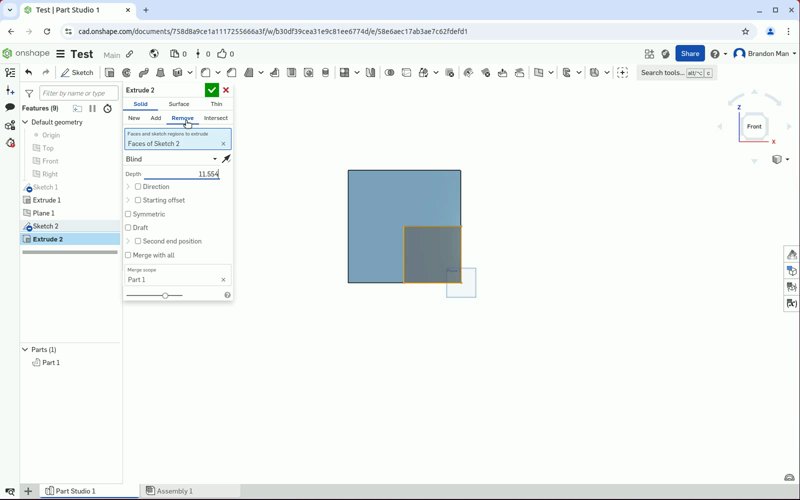
key(tab, 6)
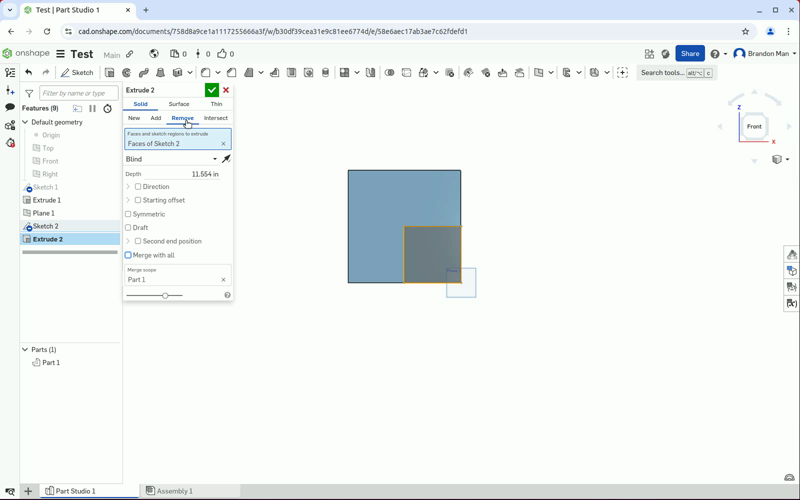
key(space)
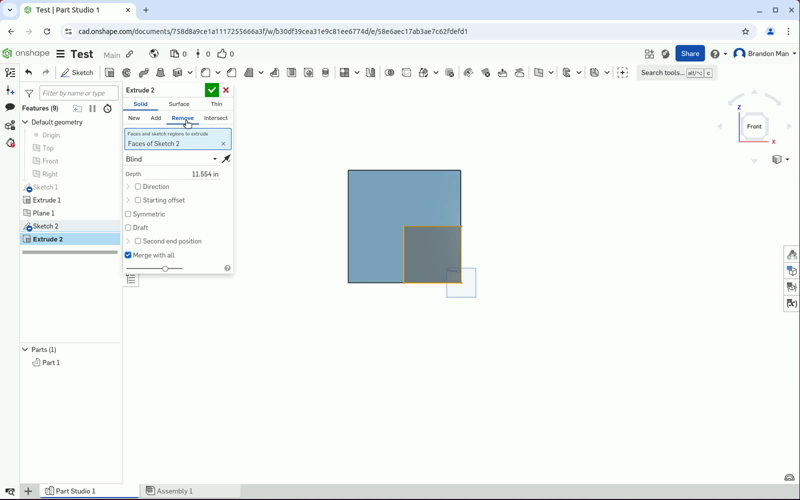
key(enter)
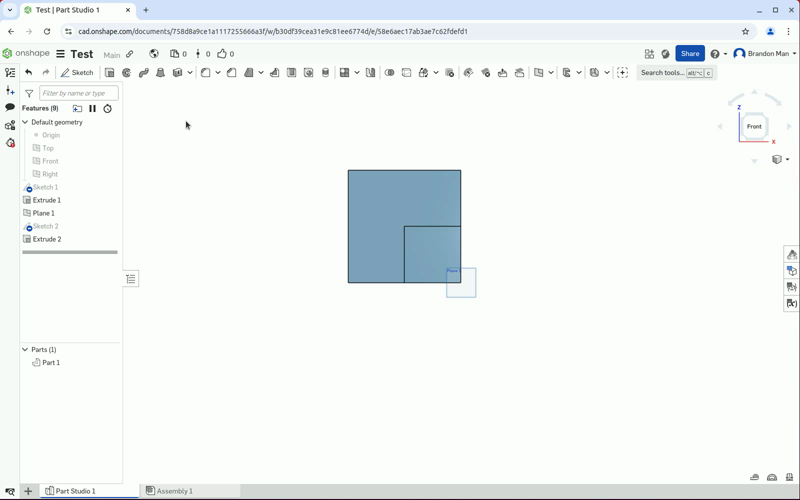
key(shift+h)
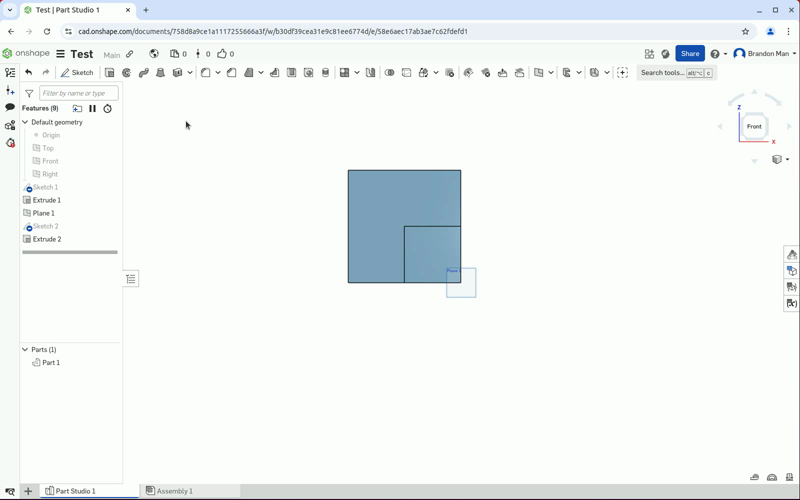
key(shift+h)
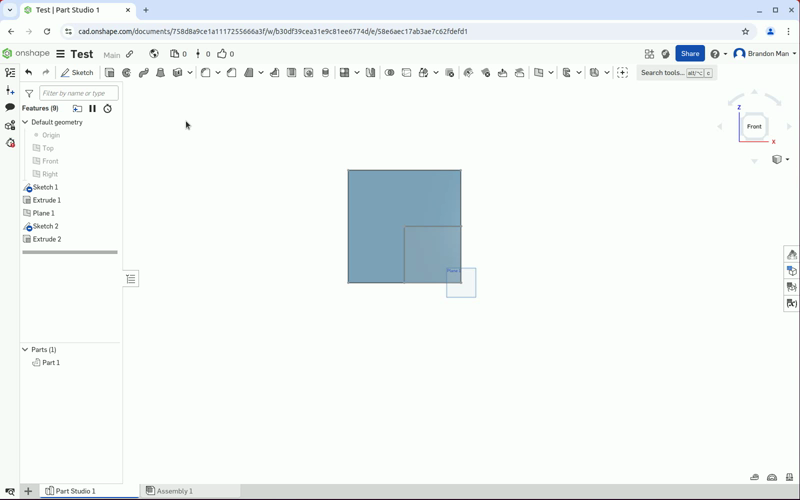
key(shift+7)
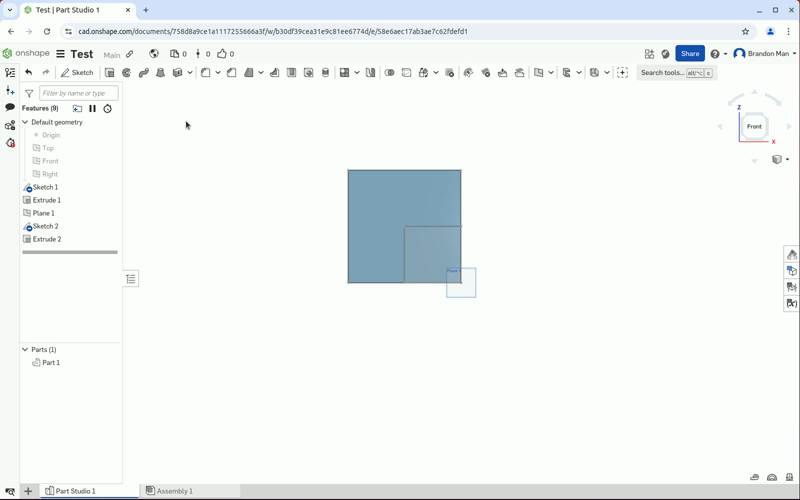
key(left, 2)
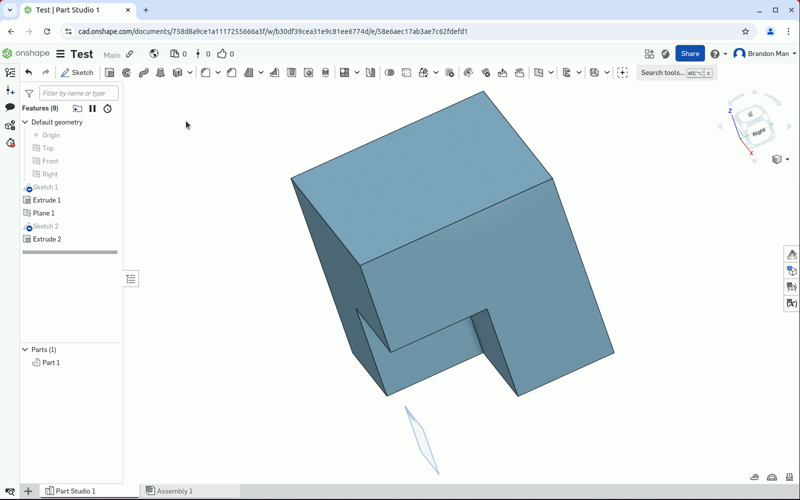
key(down, 2)
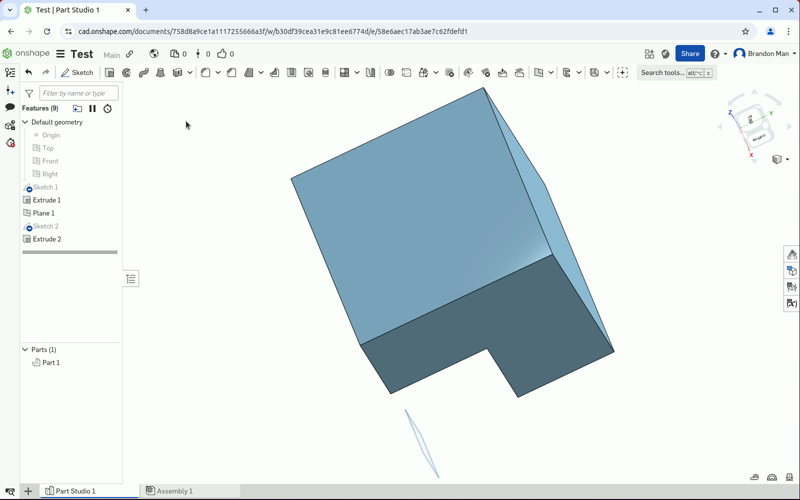
key(up, 2)
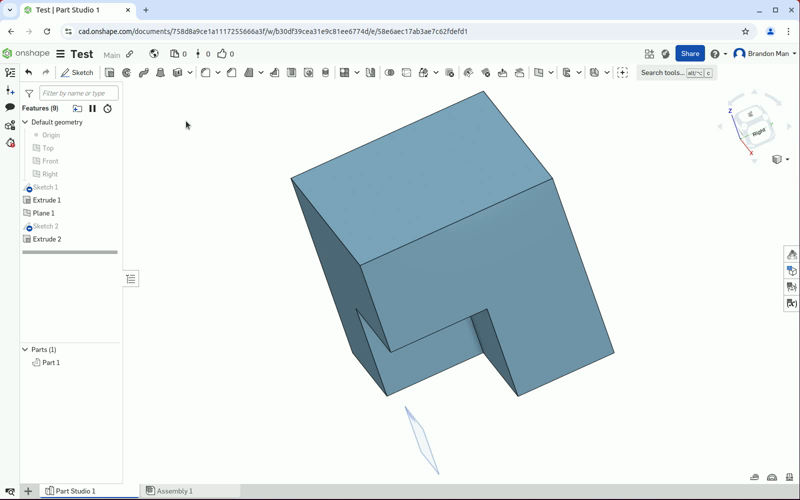
key(right, 2)
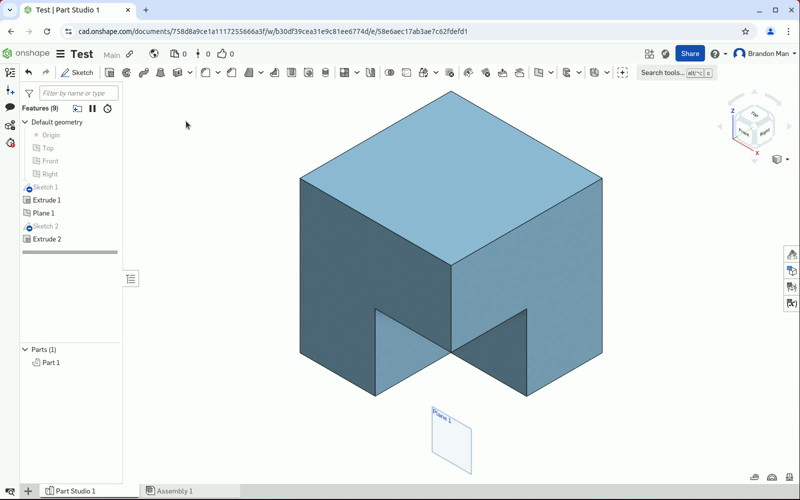
mouse_move(73, 189)
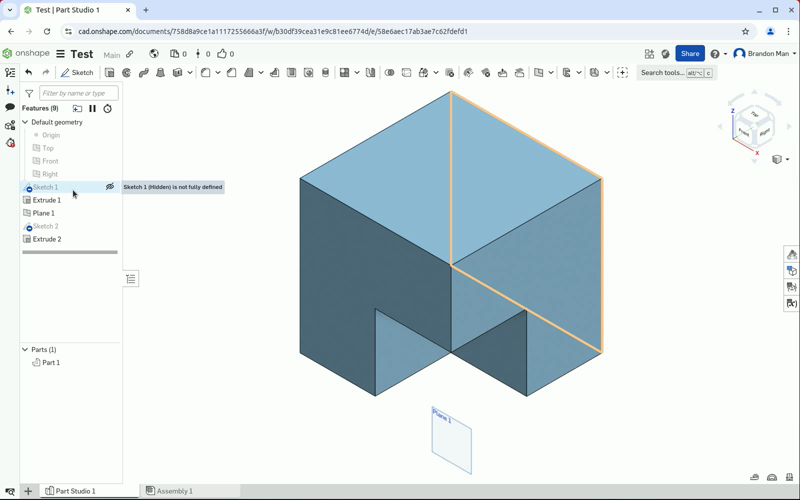
click(73, 189)